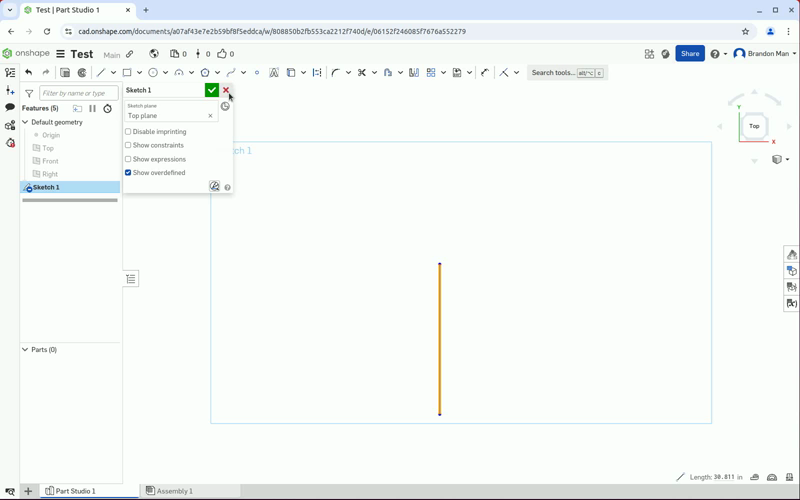
key(shift+h)
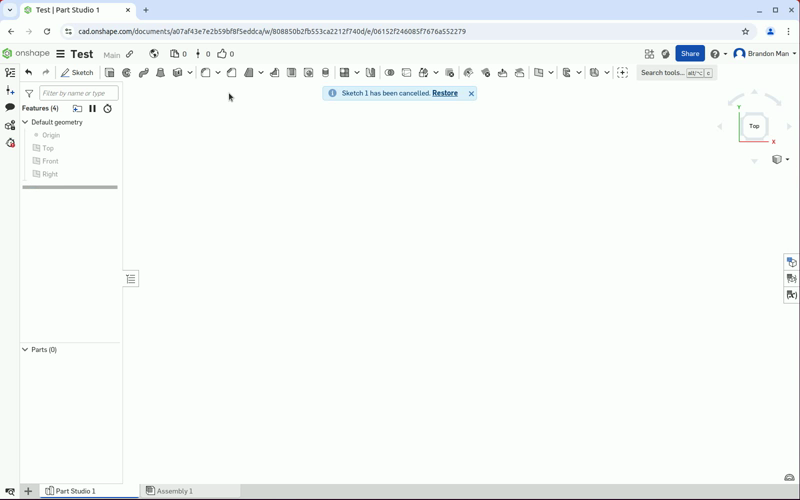
mouse_move(73, 352)
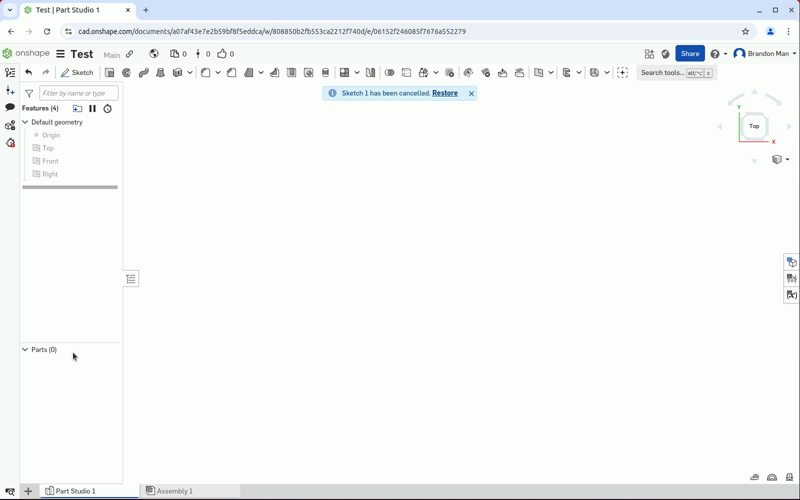
key(y)
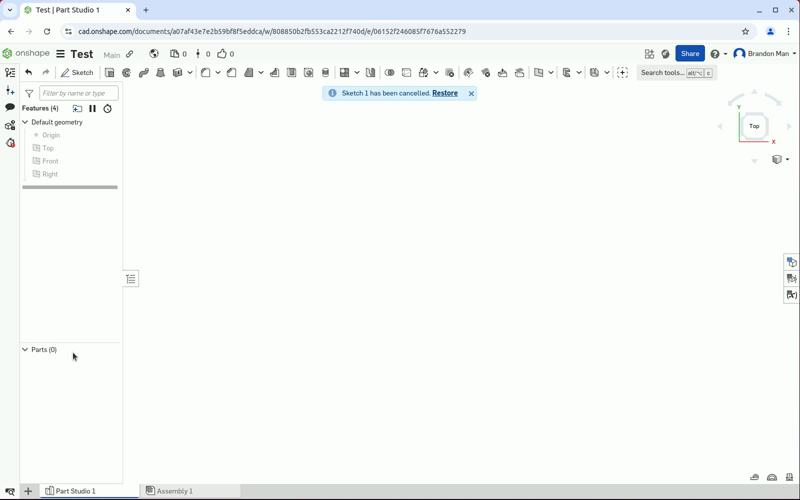
key(shift+p)
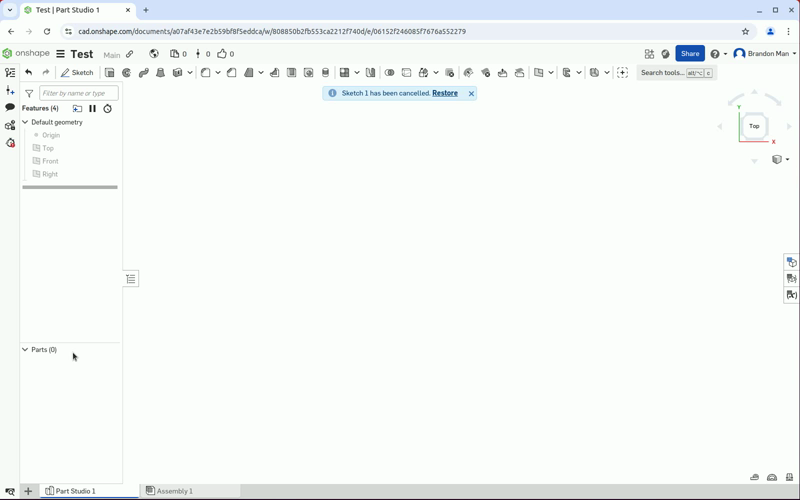
key(space)
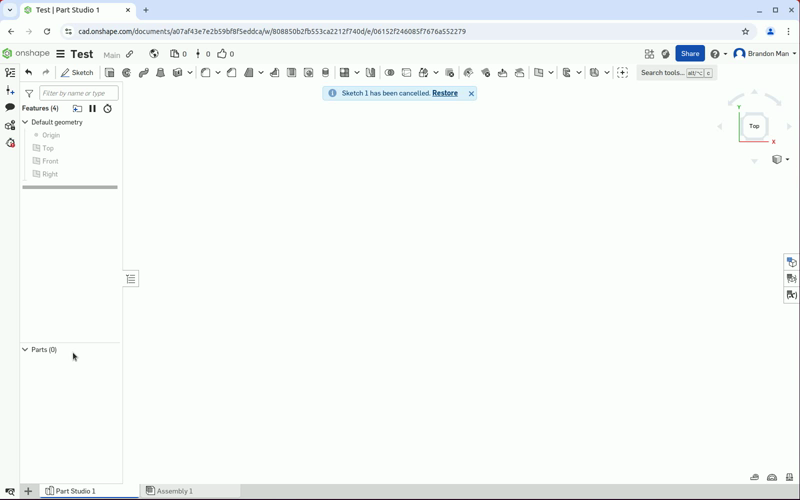
key_down(shift)
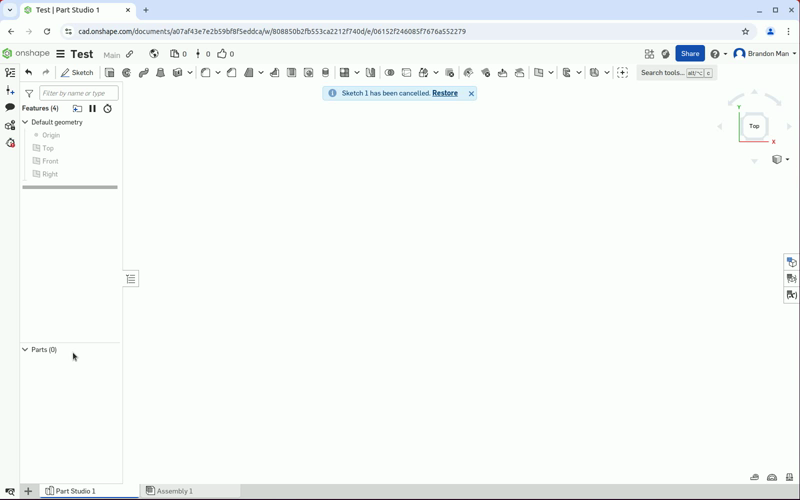
key(up)
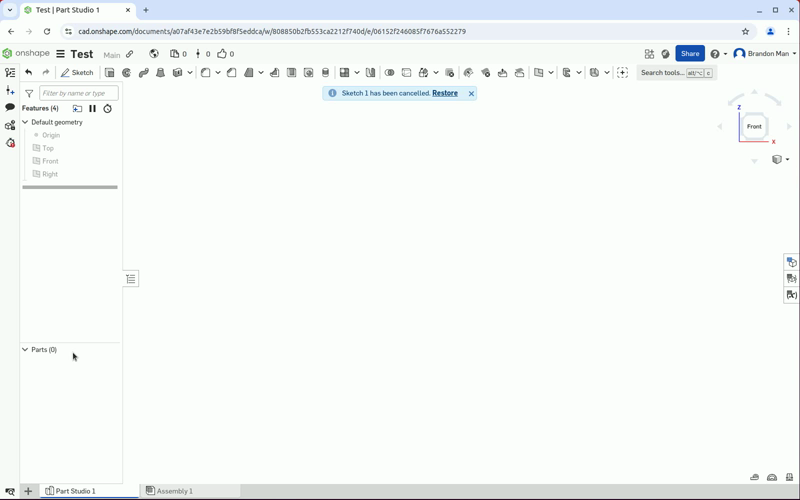
key_up(shift)
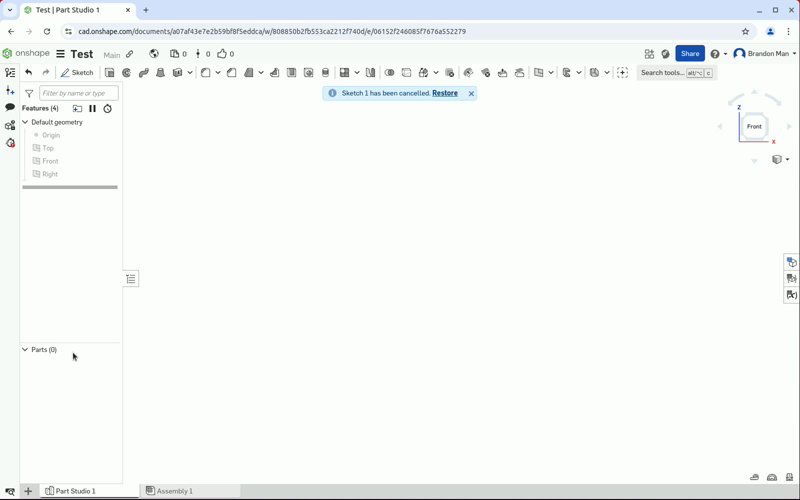
mouse_move(73, 352)
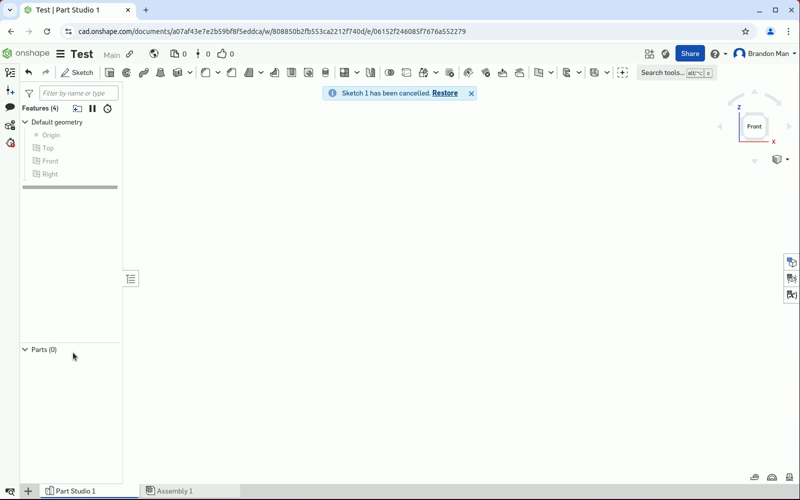
key(shift+y)
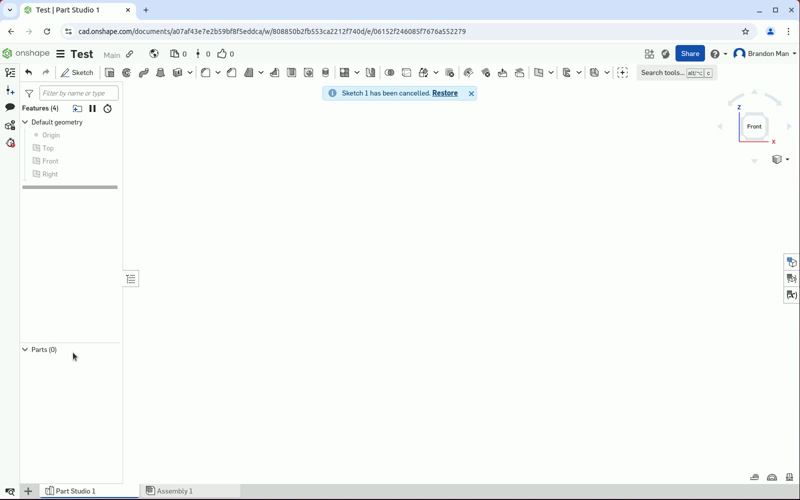
key(shift+s)
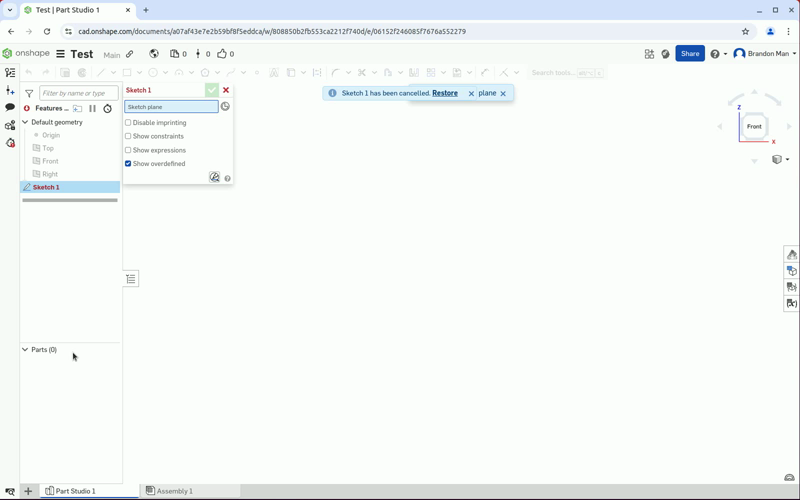
mouse_move(73, 163)
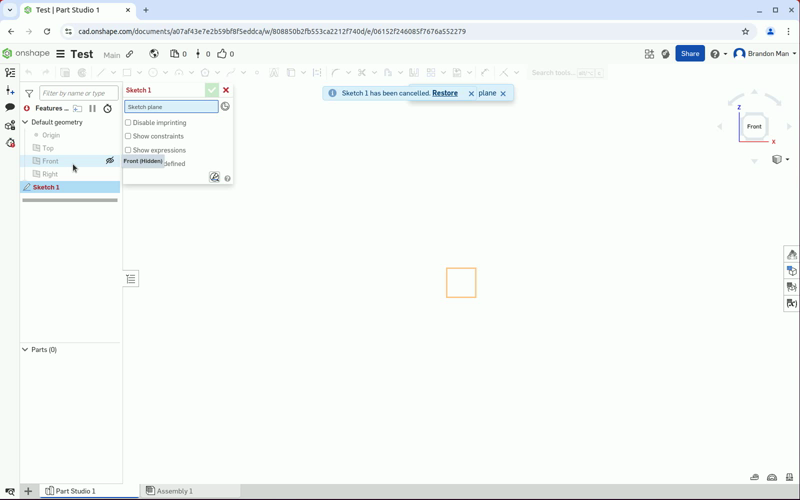
click(73, 163)
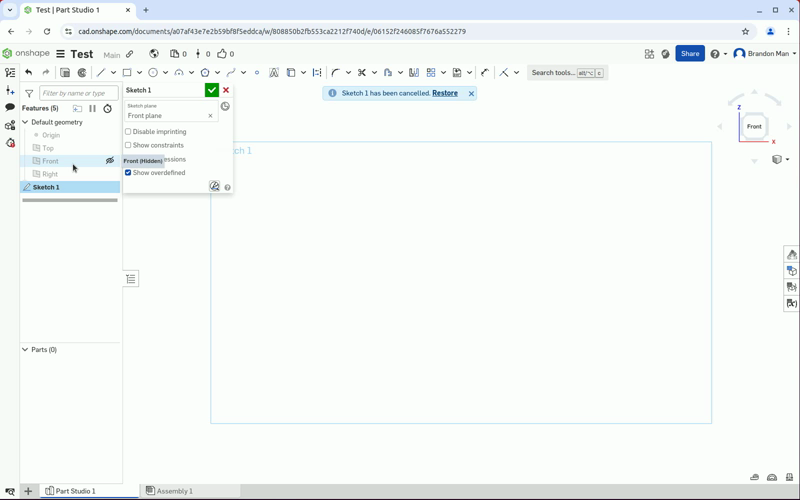
mouse_move(73, 352)
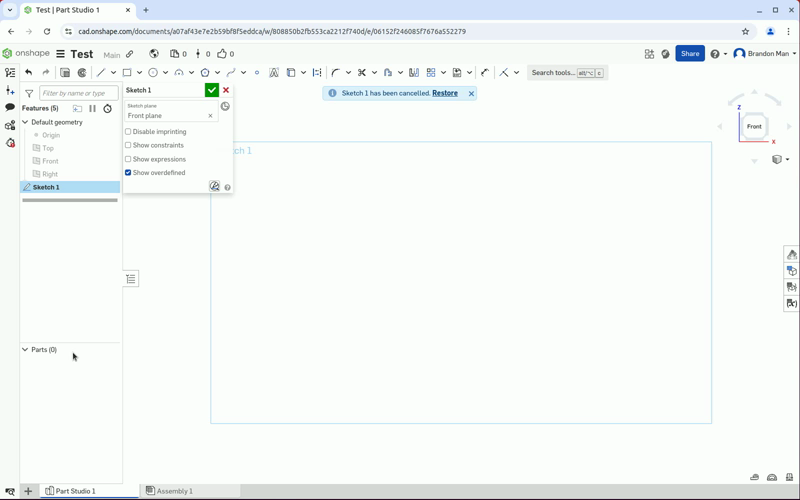
key(y)
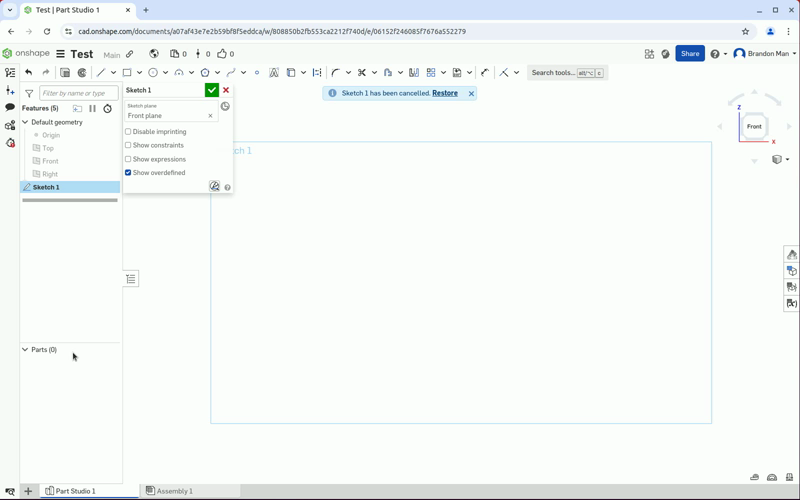
key(l)
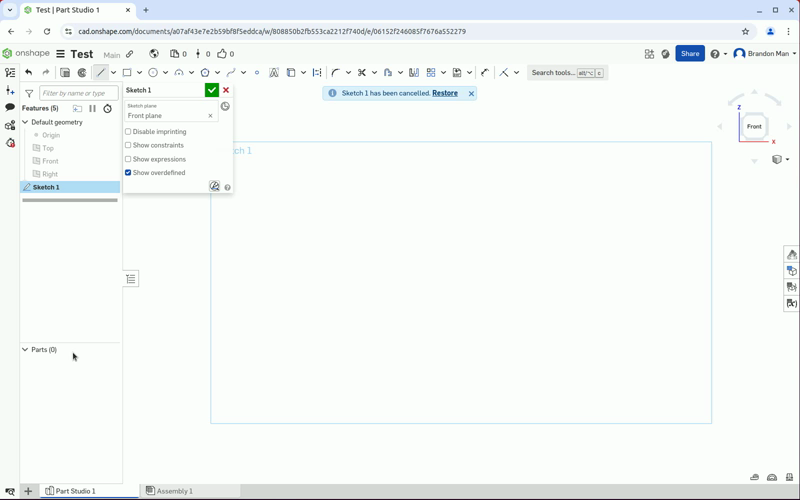
key_down(shift)
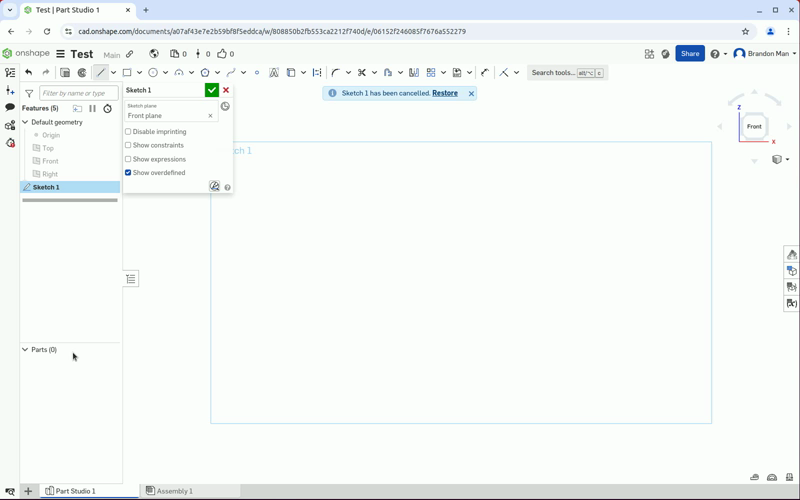
mouse_move(460, 282)
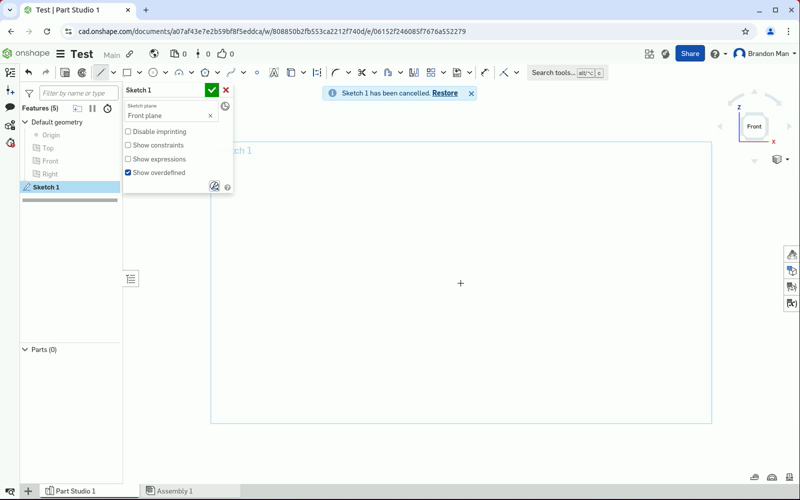
click(460, 282)
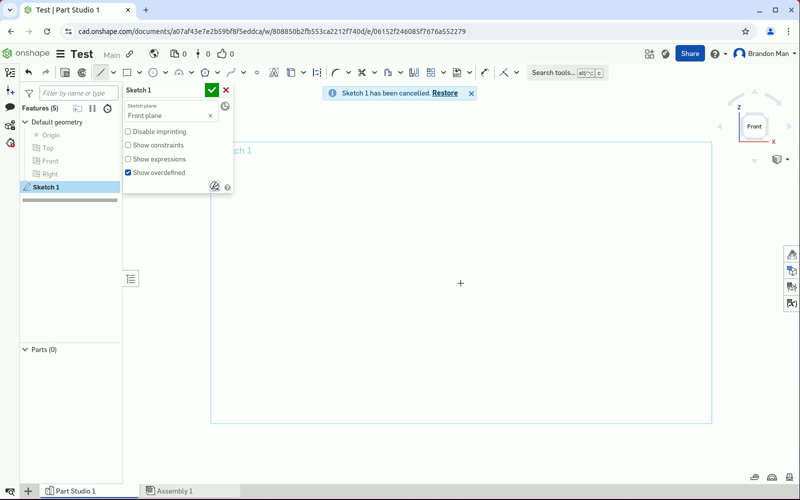
key_up(shift)
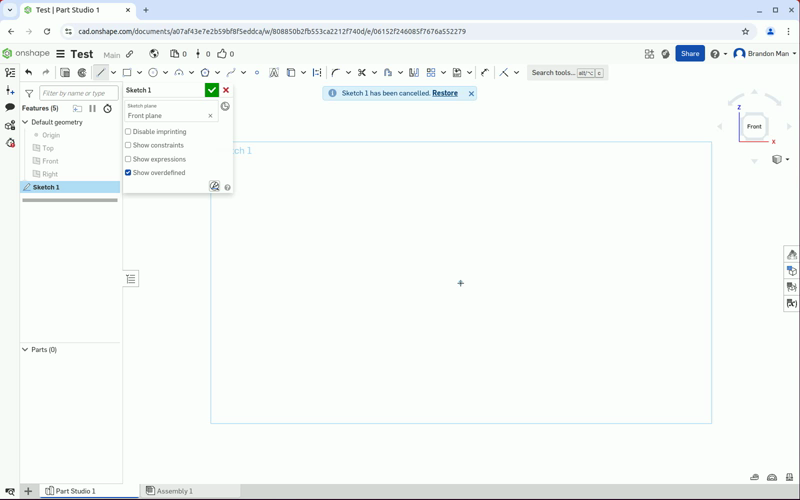
key_down(shift)
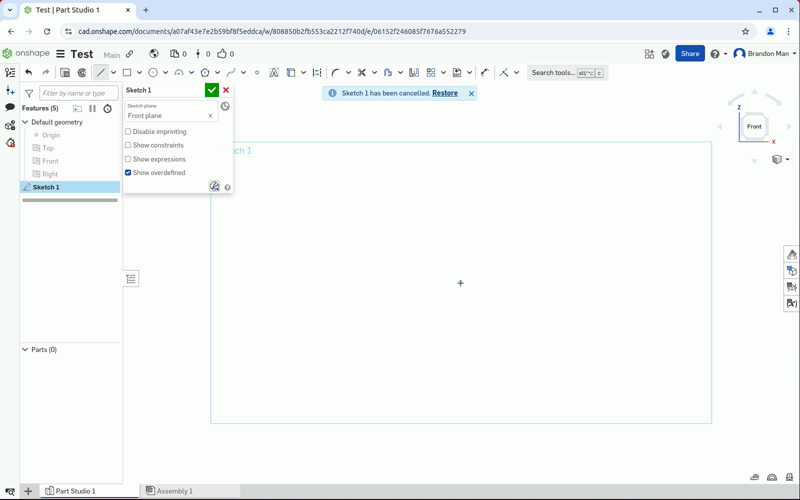
mouse_move(573, 282)
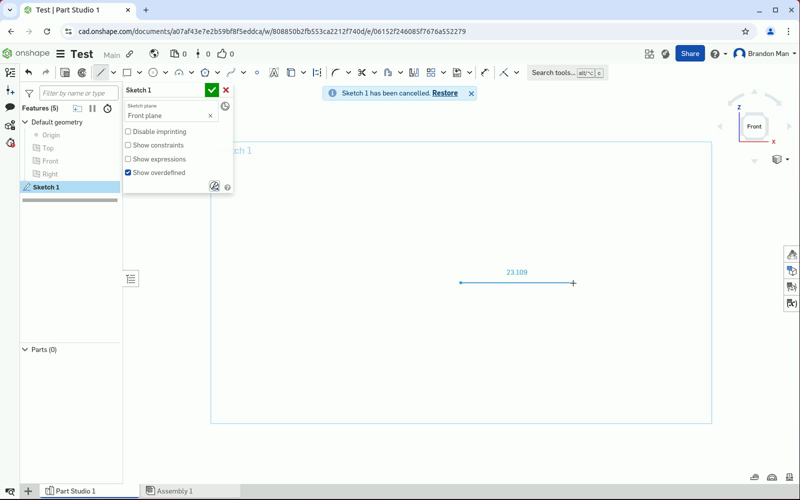
click(573, 282)
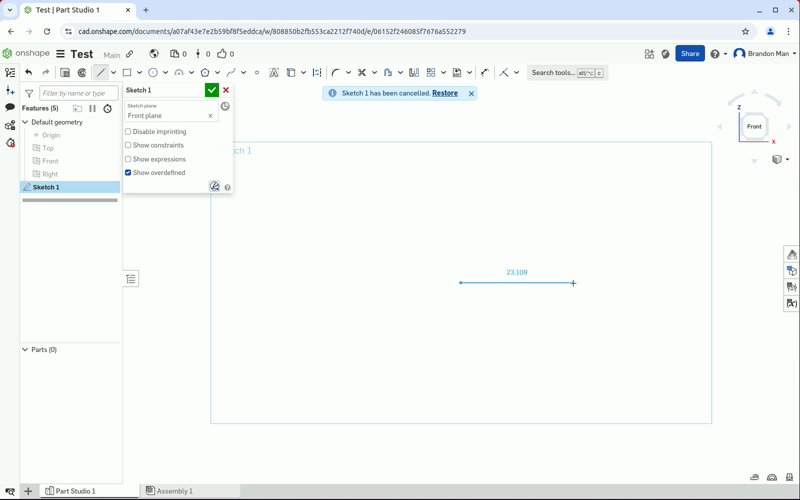
key_up(shift)
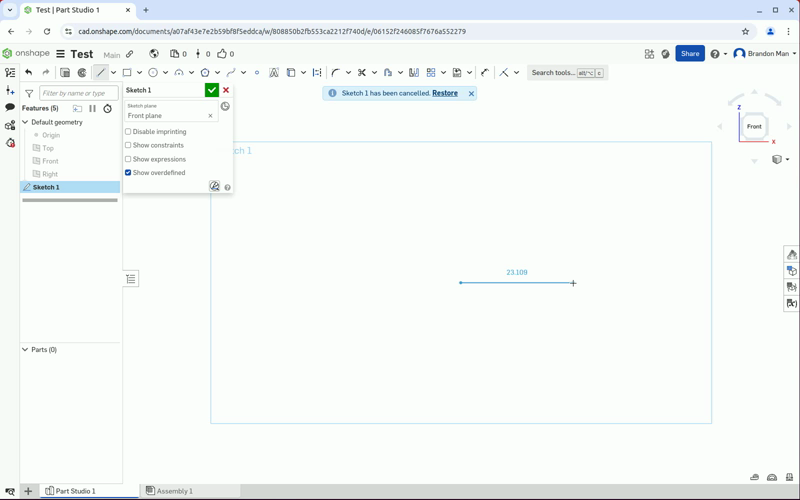
key_down(shift)
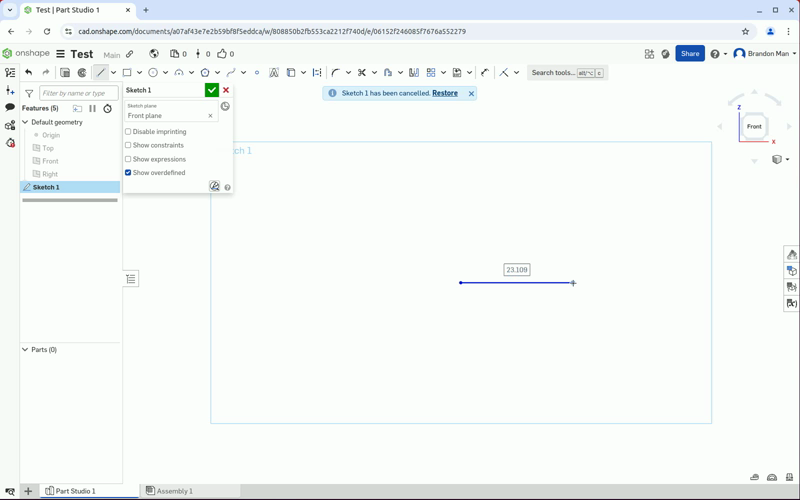
mouse_move(573, 170)
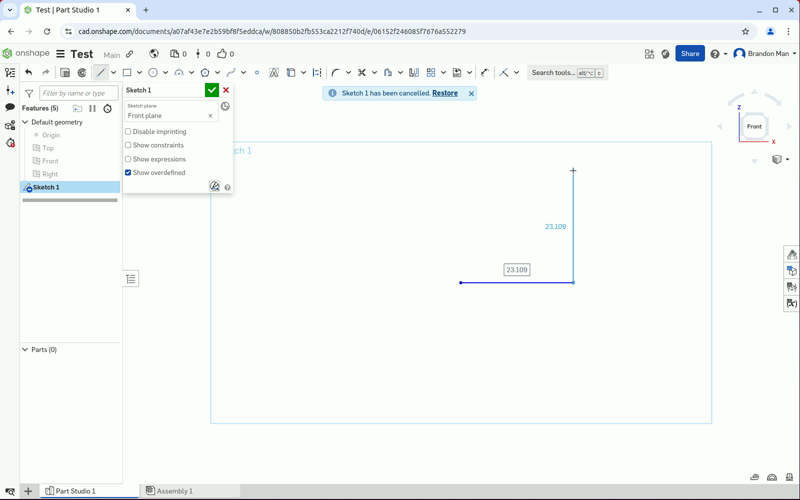
click(573, 170)
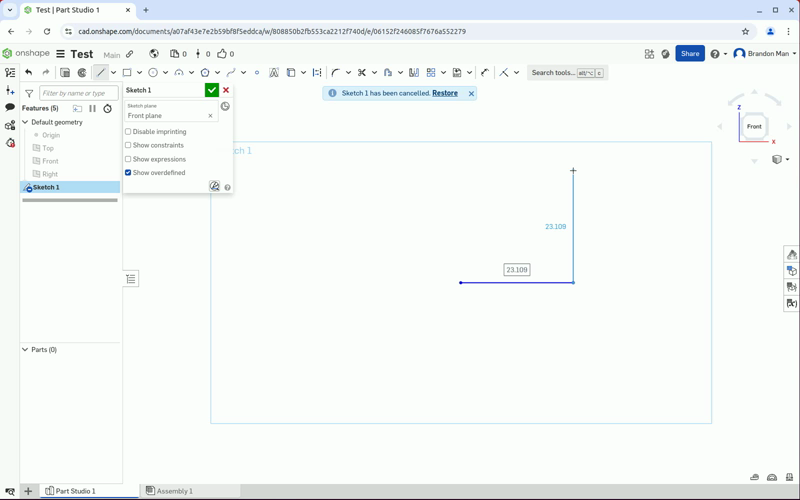
key_up(shift)
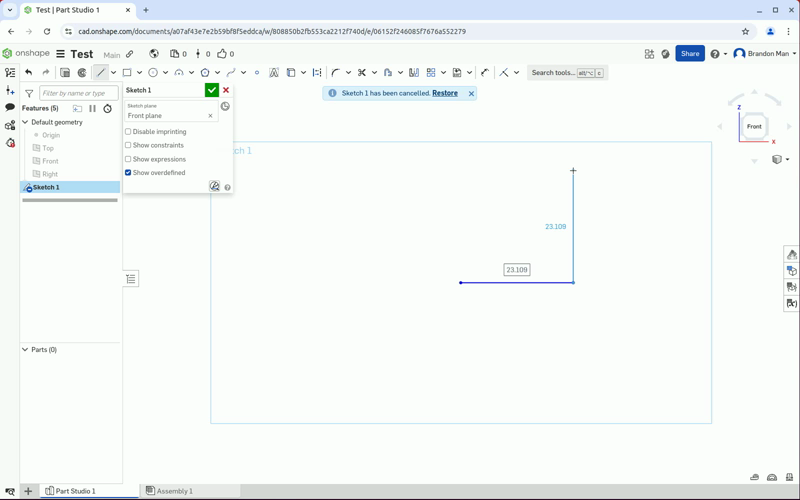
key_down(shift)
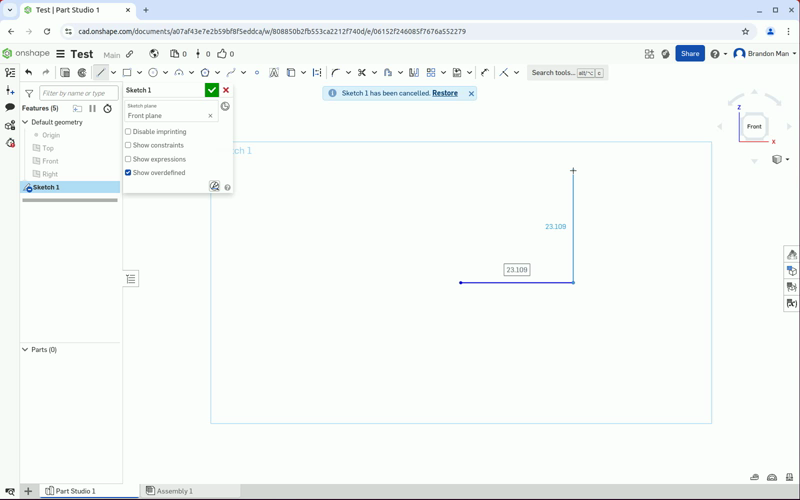
mouse_move(460, 170)
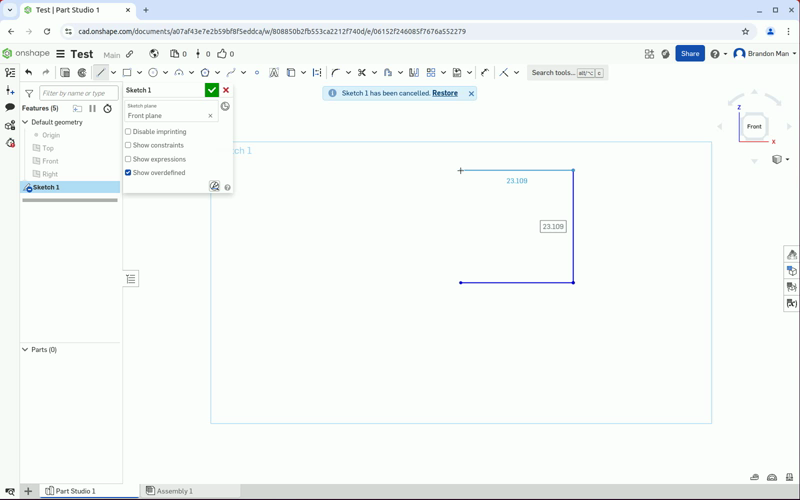
click(460, 170)
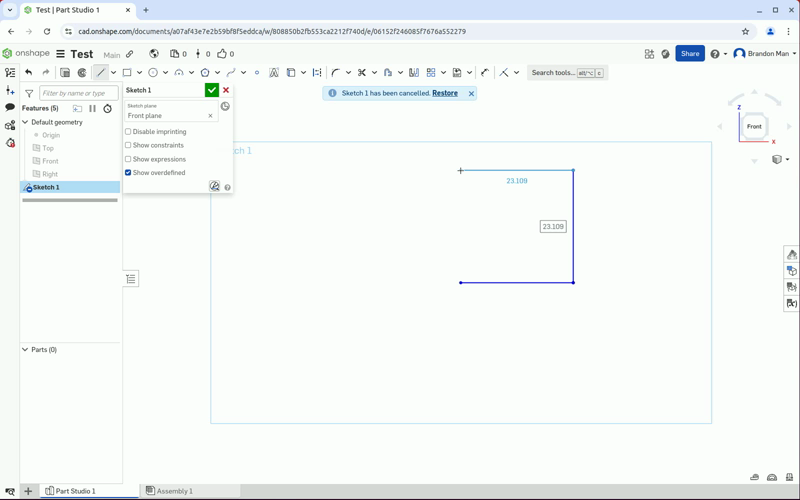
key_up(shift)
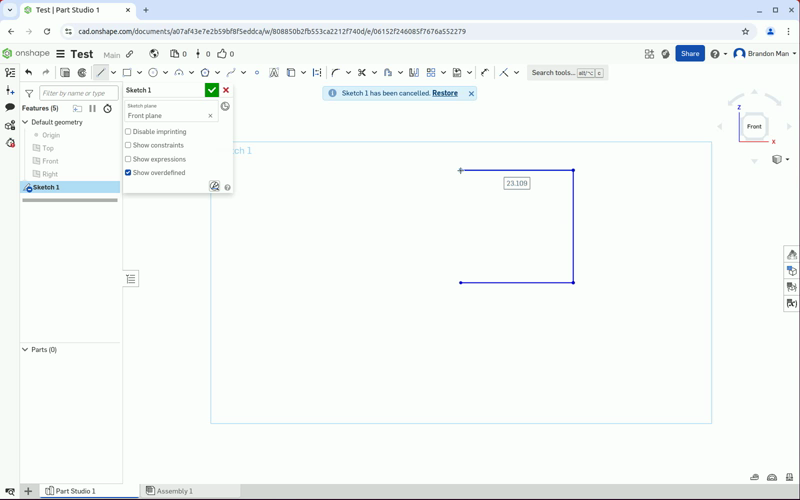
key_down(shift)
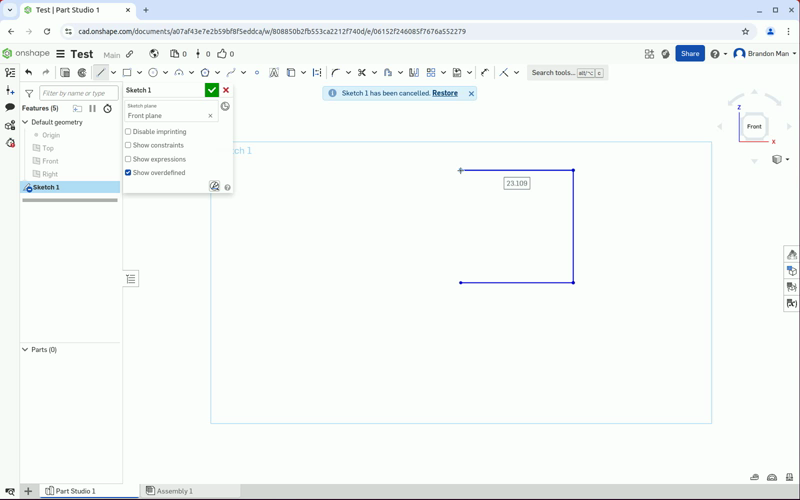
mouse_move(460, 282)
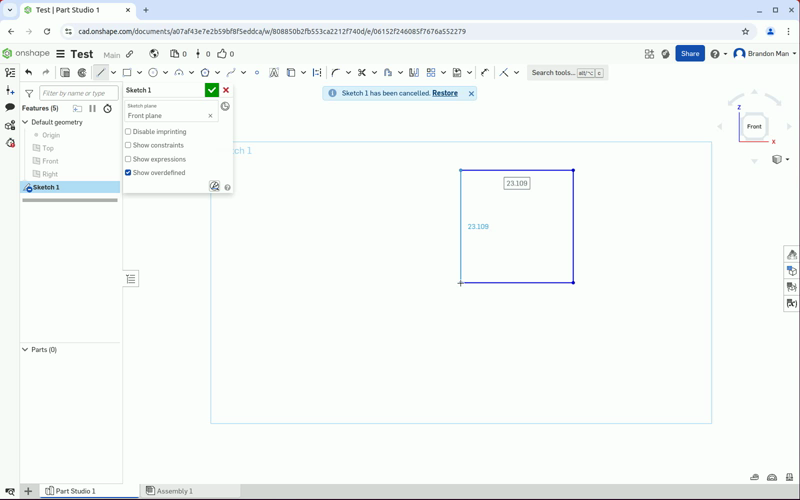
key_up(shift)
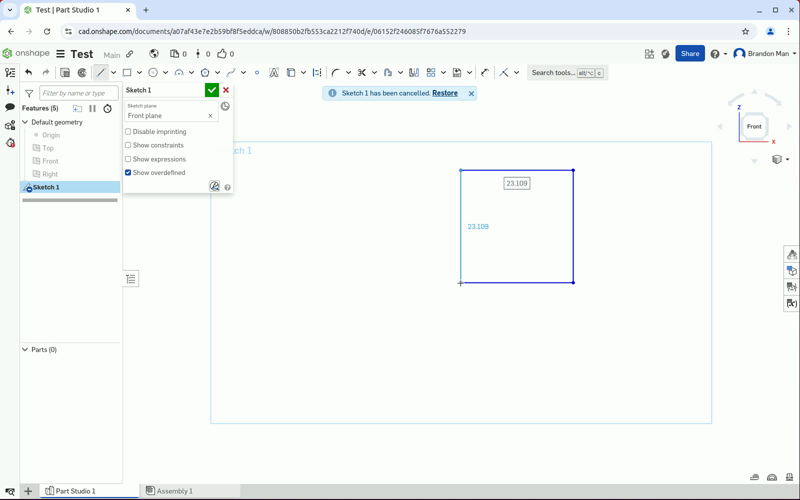
click(460, 282)
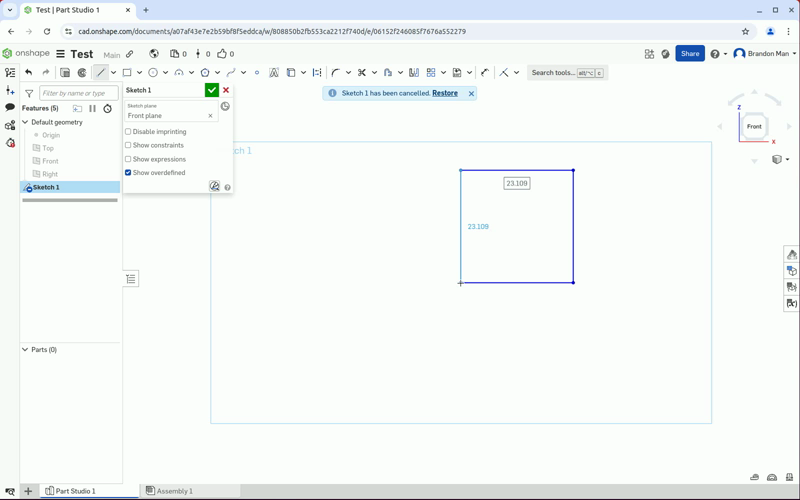
key(esc)
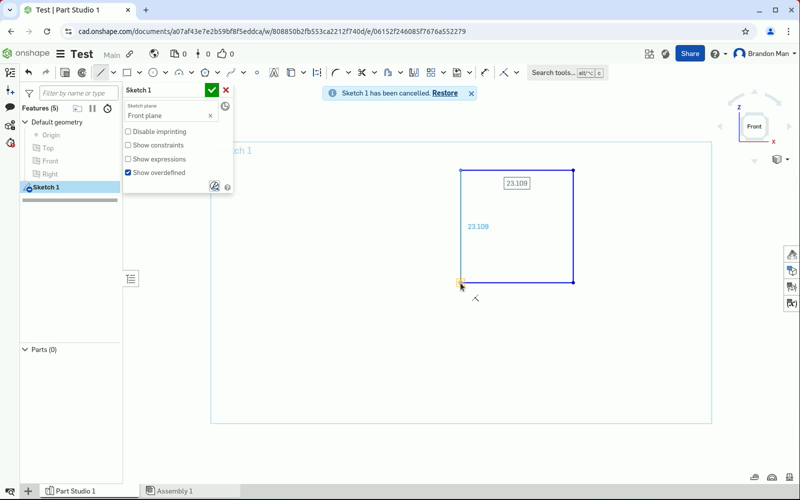
mouse_move(495, 270)
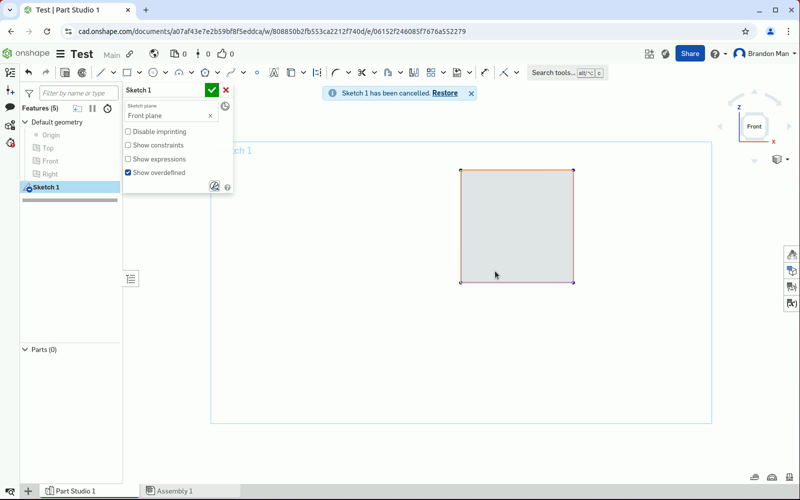
click(495, 270)
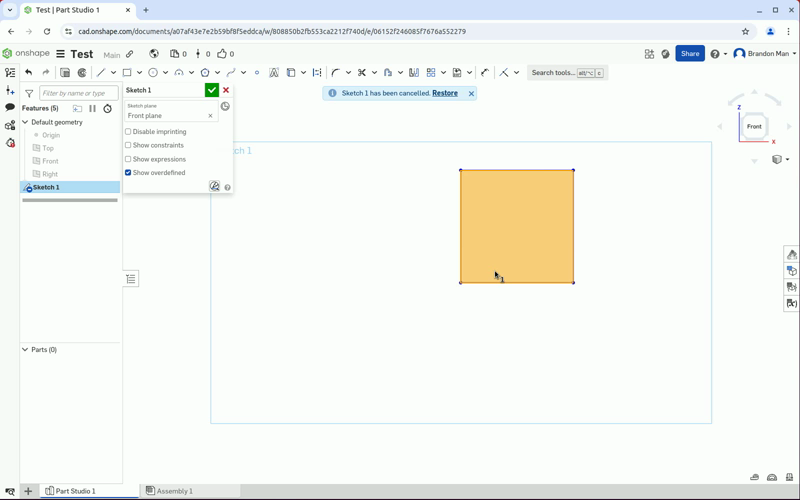
mouse_move(73, 352)
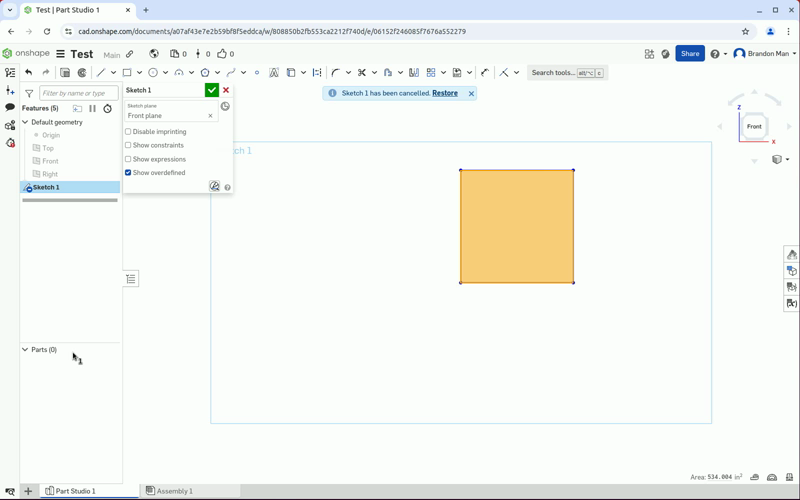
key(shift+y)
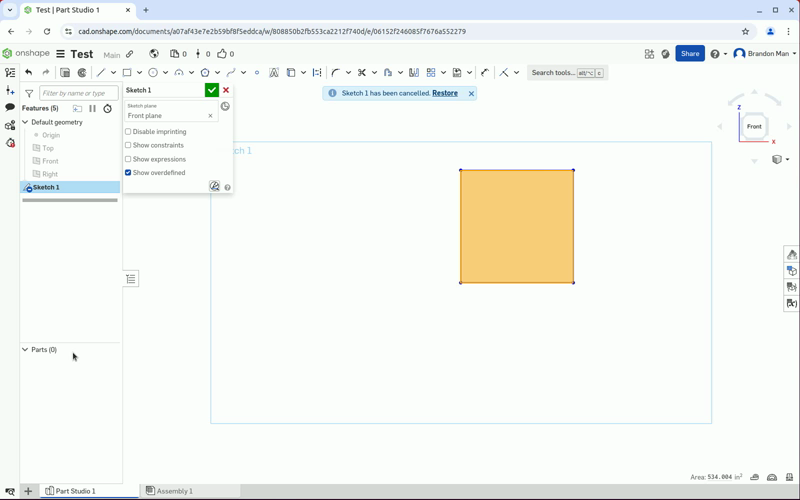
key(shift+e)
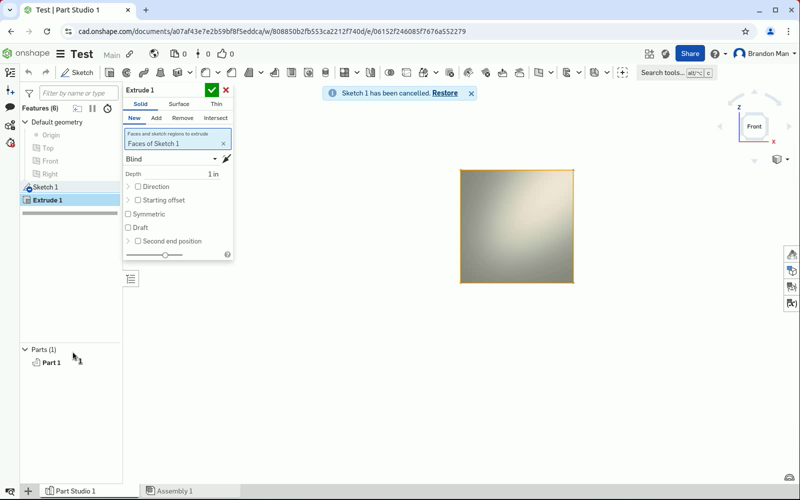
mouse_move(143, 106)
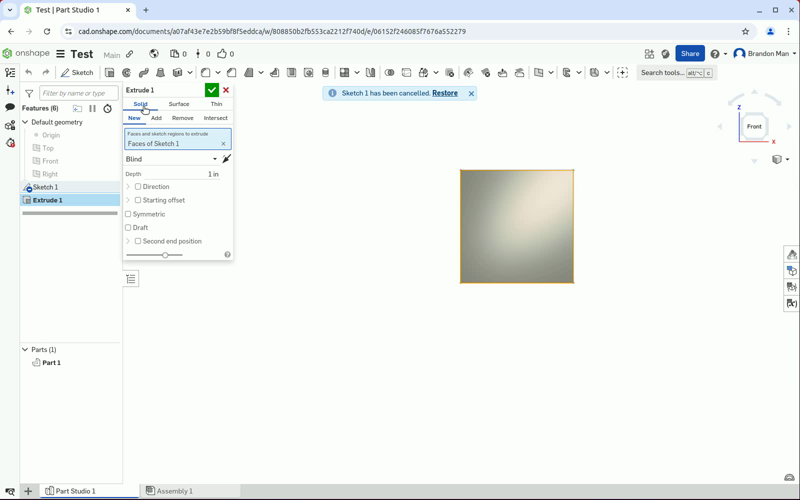
click(143, 106)
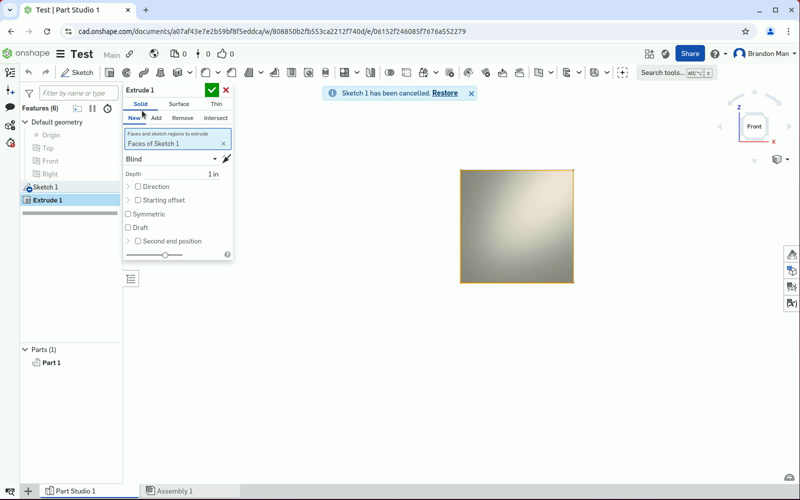
mouse_move(137, 120)
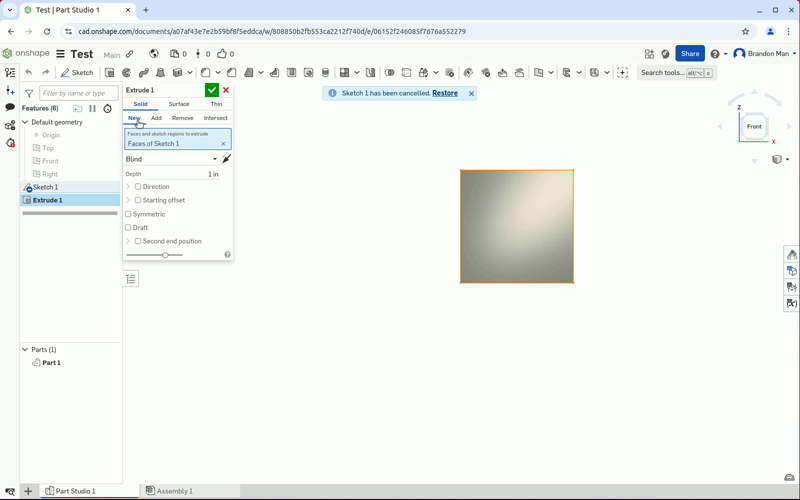
click(137, 120)
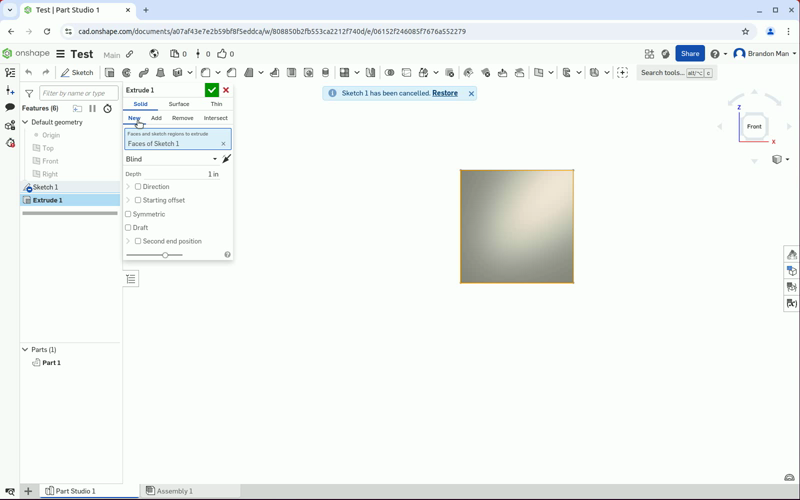
key(tab, 4)
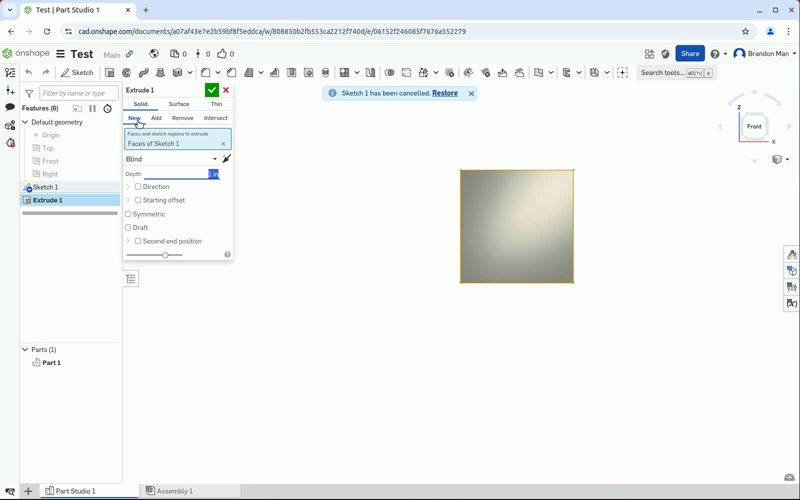
text(11.554)
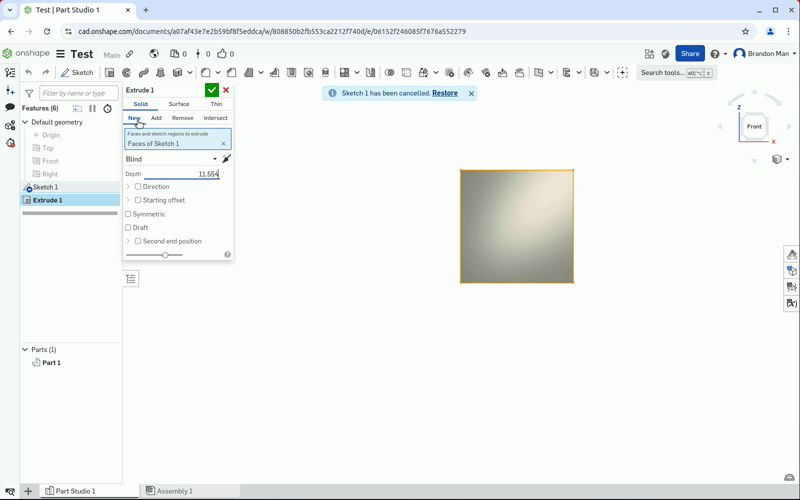
key(enter)
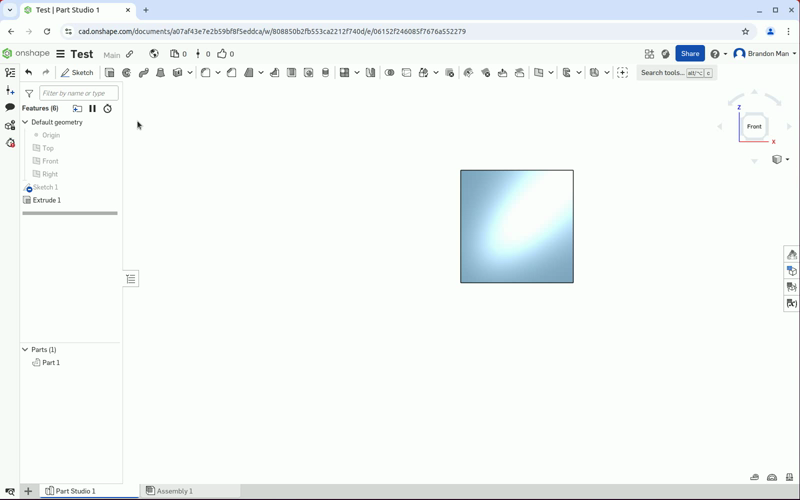
key(shift+h)
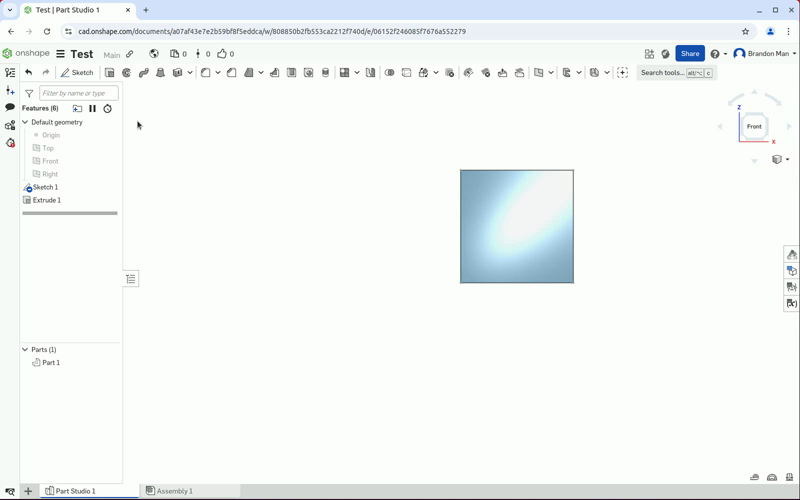
key(shift+h)
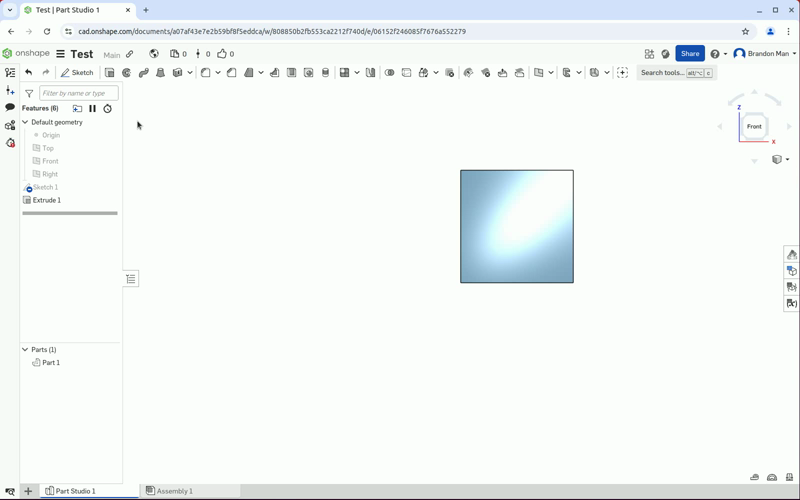
mouse_move(73, 189)
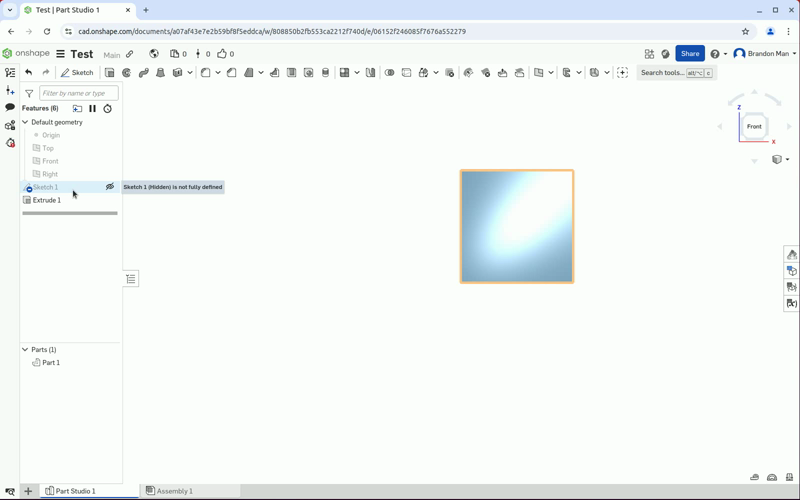
click(73, 189)
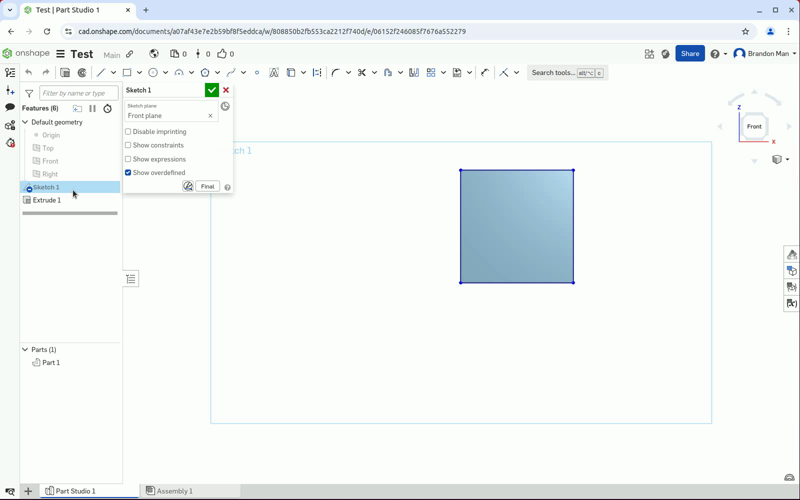
mouse_move(229, 92)
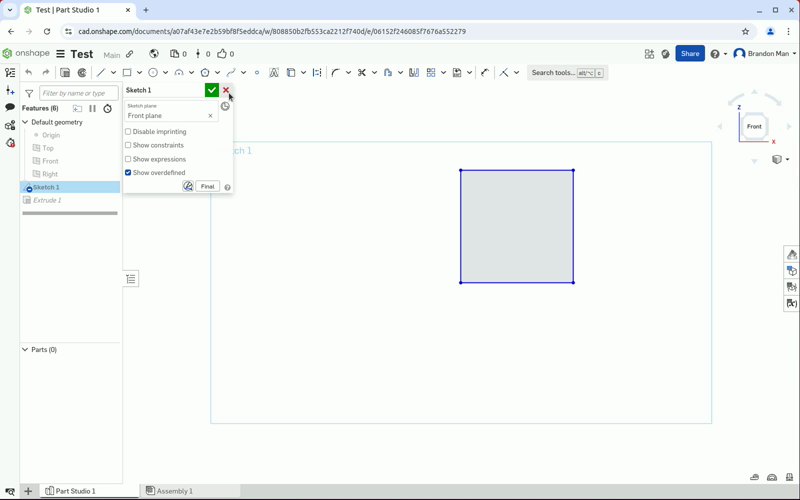
click(229, 92)
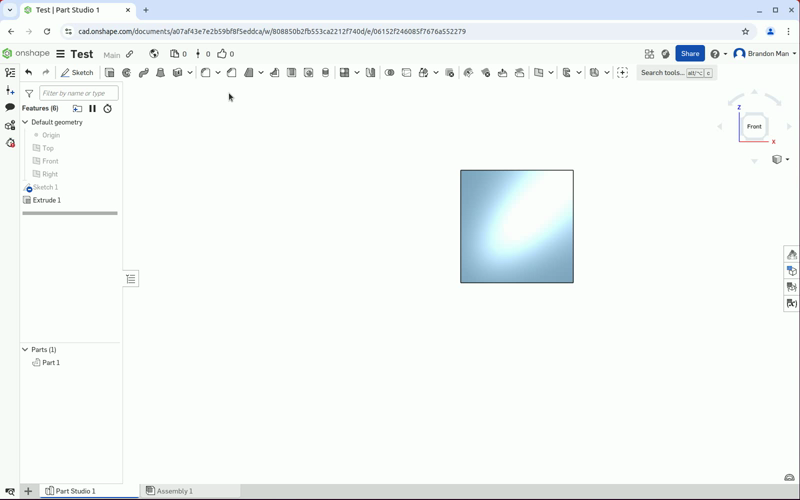
mouse_move(541, 75)
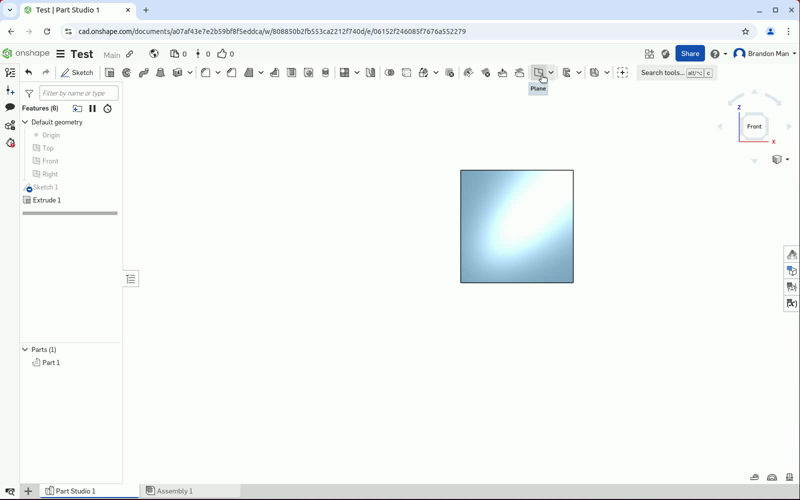
click(541, 75)
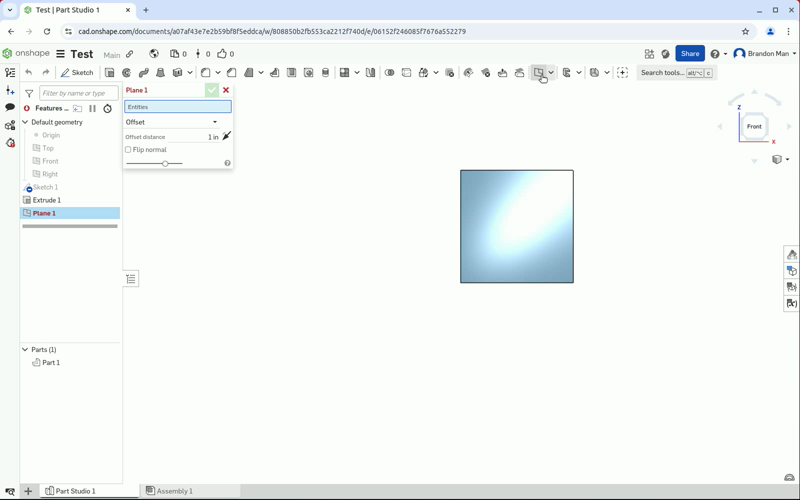
mouse_move(73, 163)
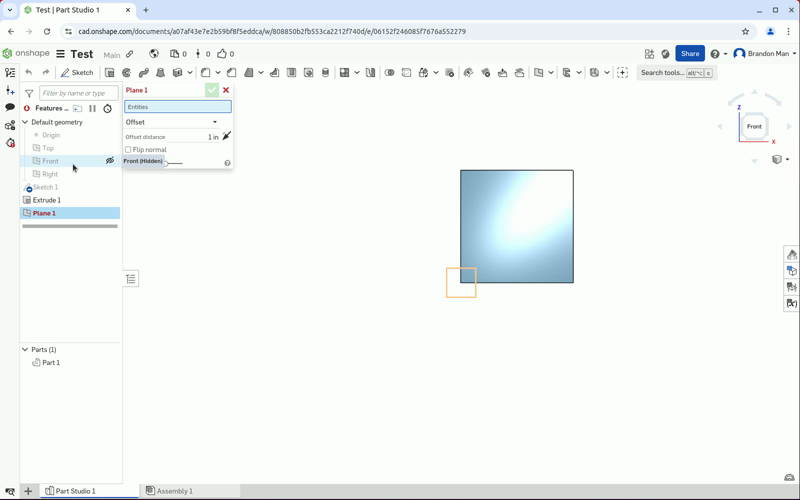
click(73, 163)
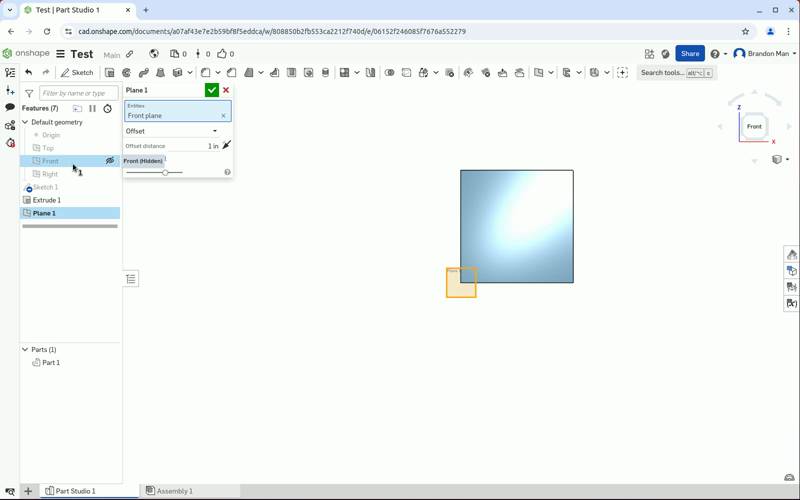
key(tab, 2)
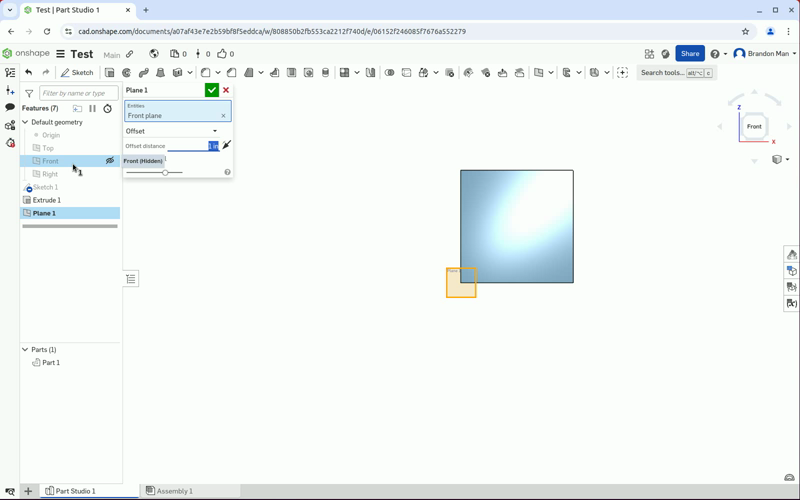
text(11.554)
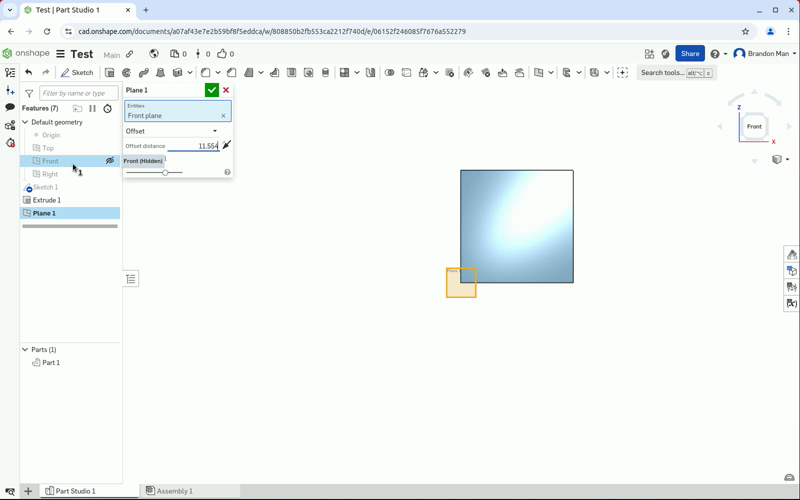
key(enter, 2)
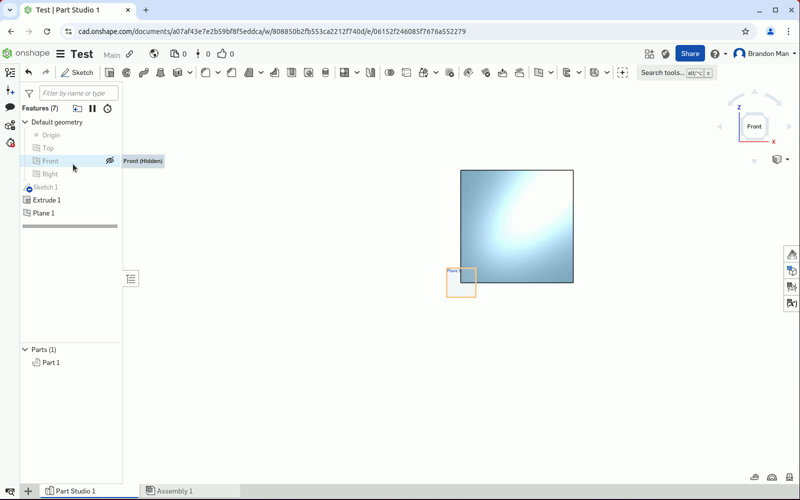
key(shift+s)
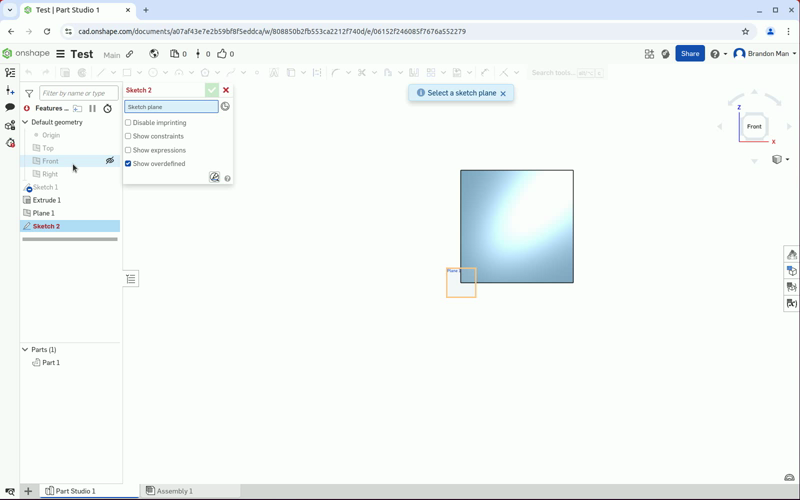
mouse_move(73, 215)
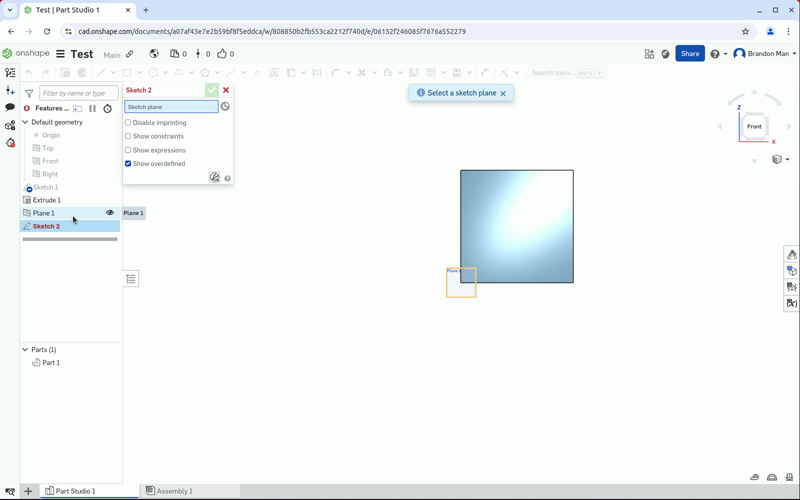
click(73, 215)
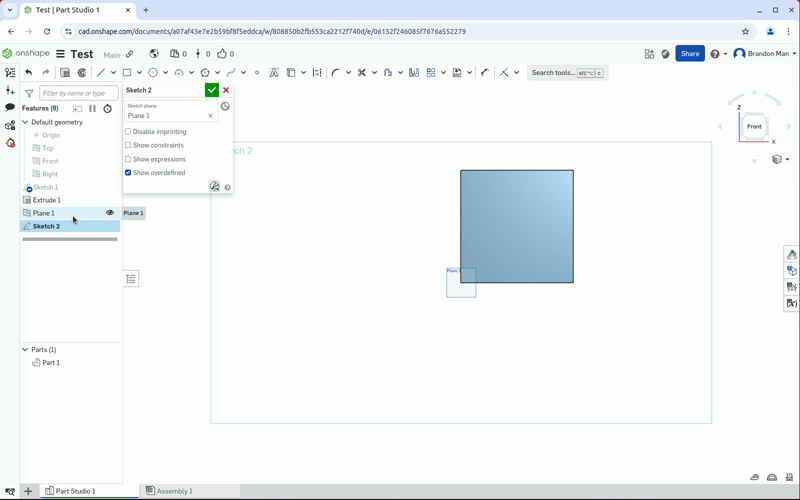
mouse_move(73, 352)
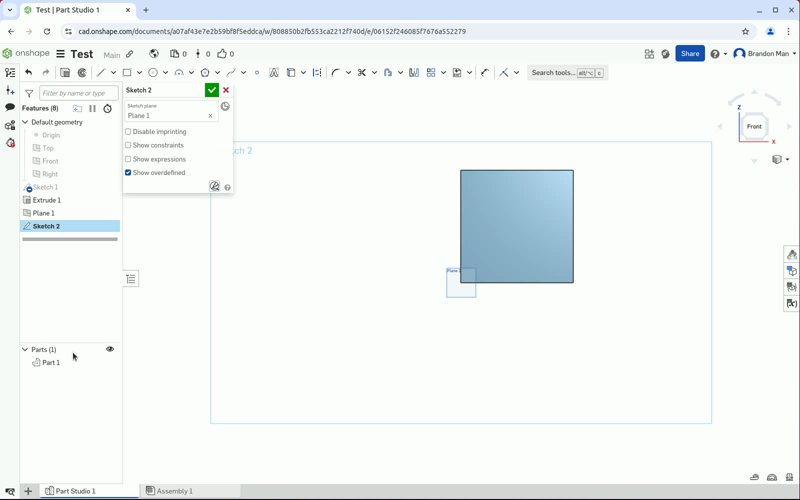
key(y)
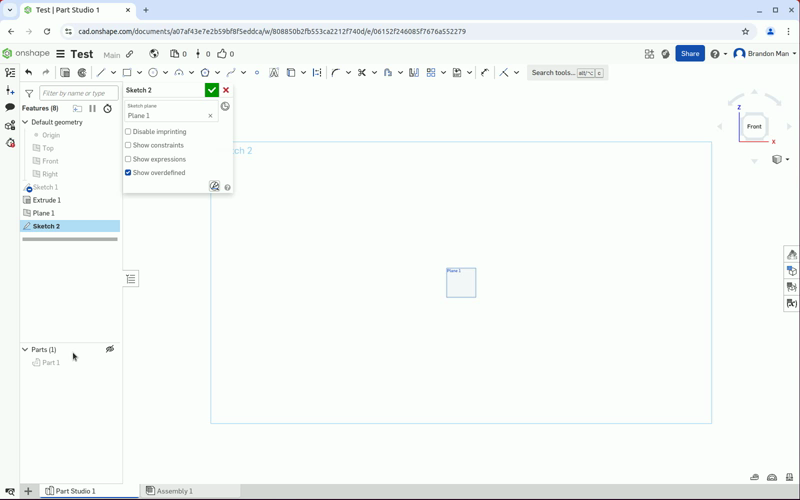
key(l)
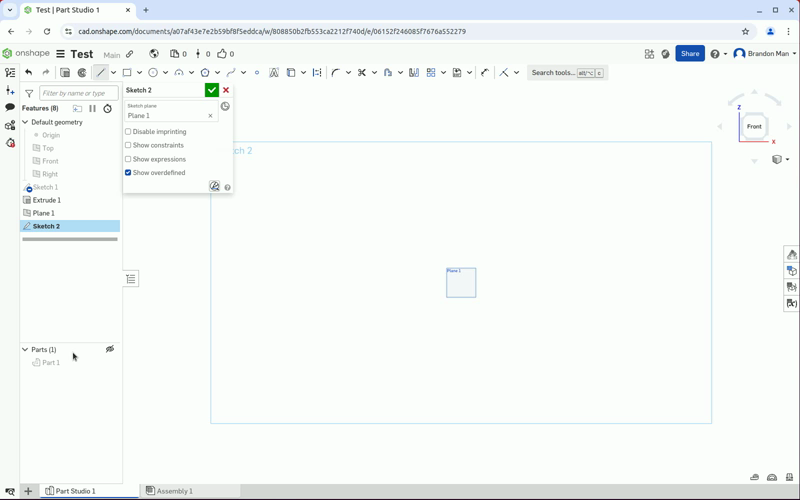
key_down(shift)
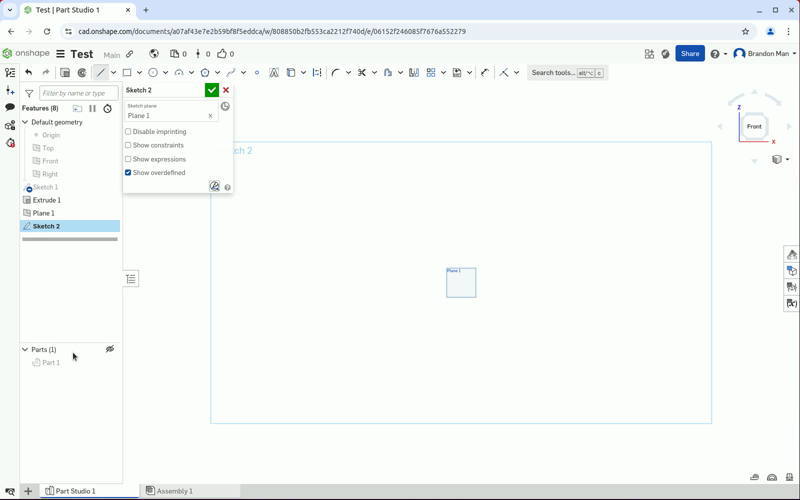
mouse_move(460, 282)
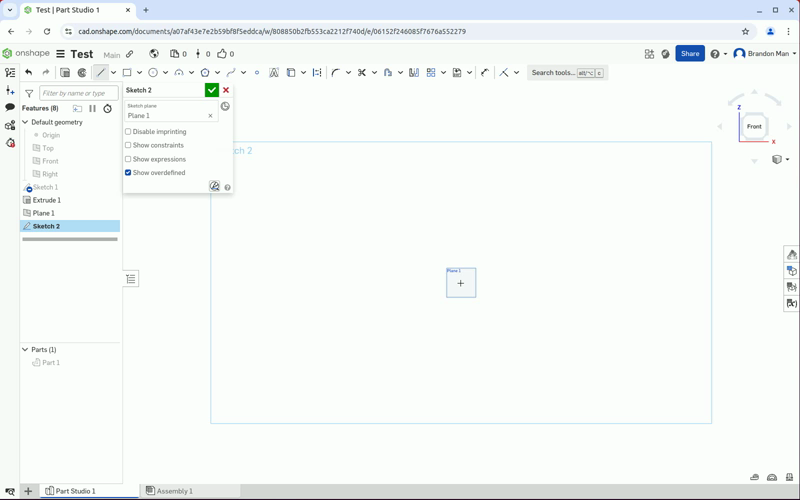
click(460, 282)
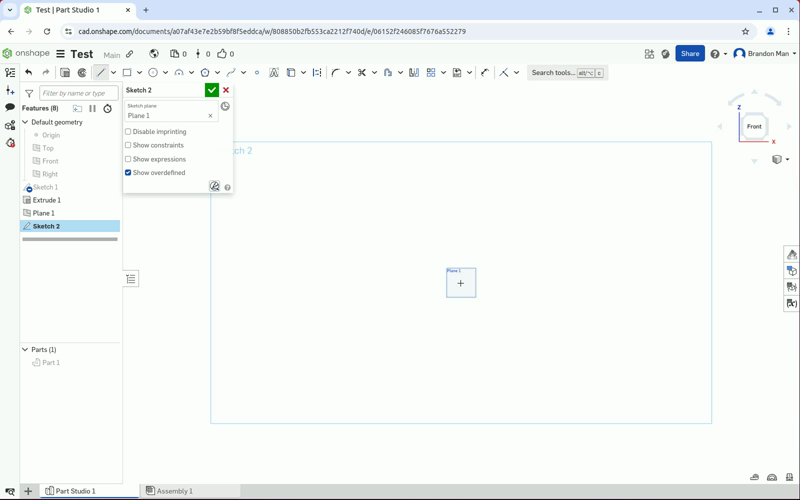
key_up(shift)
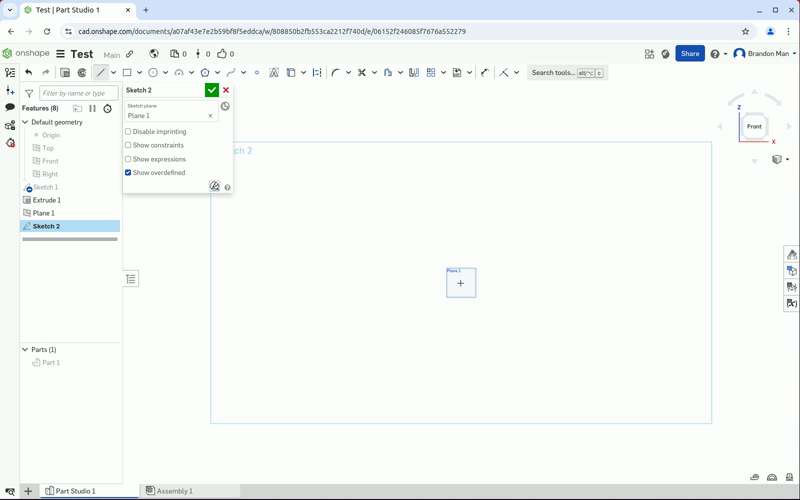
key_down(shift)
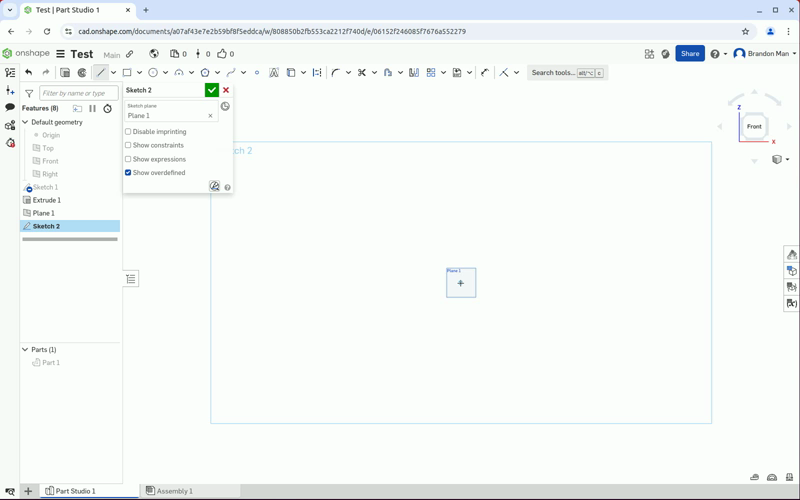
mouse_move(490, 282)
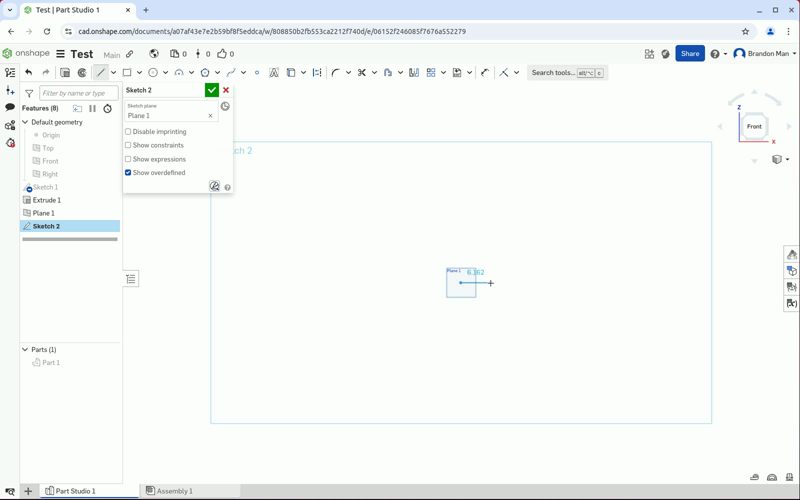
mouse_move(517, 282)
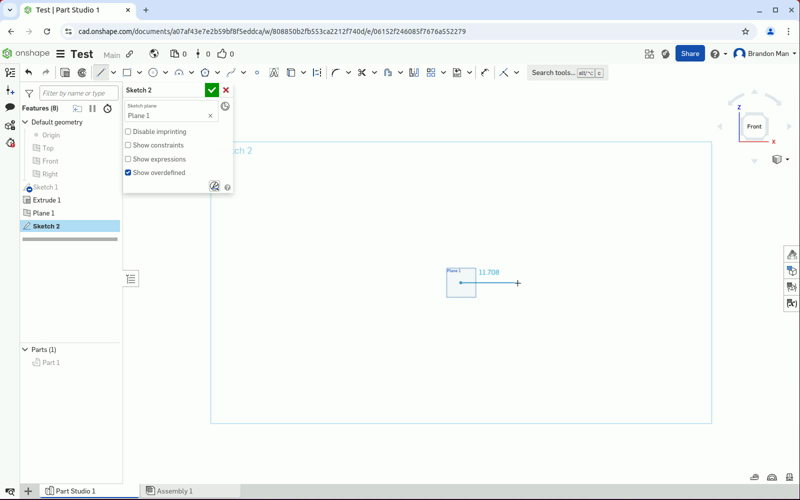
click(517, 282)
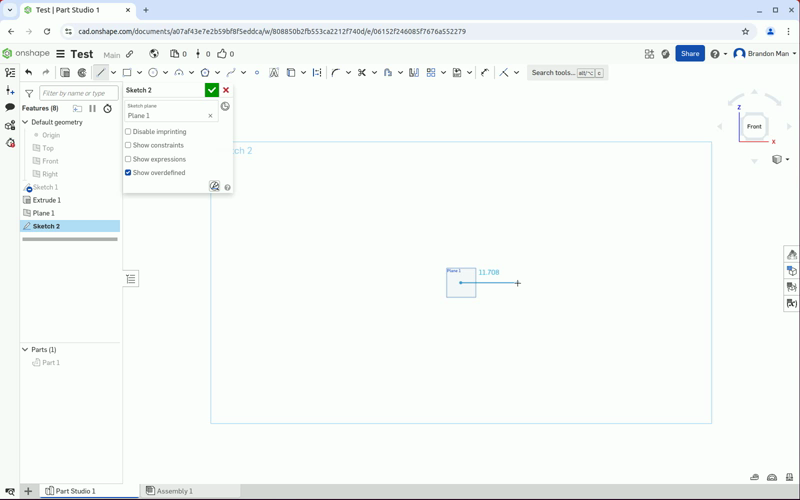
key_up(shift)
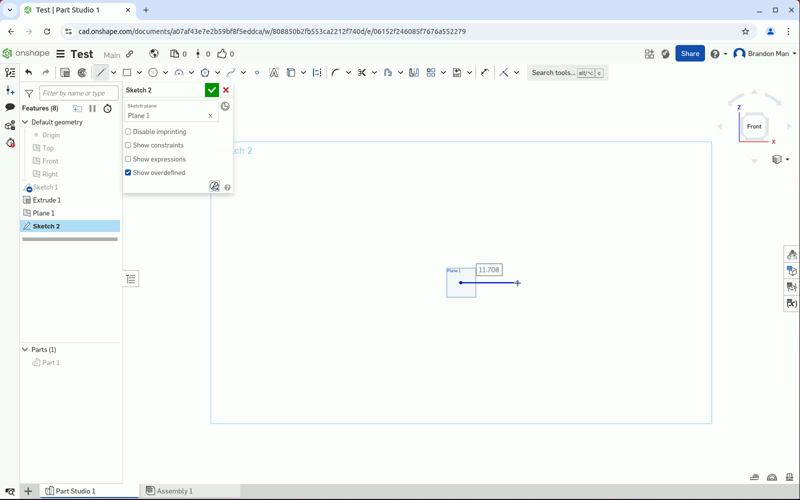
key_down(shift)
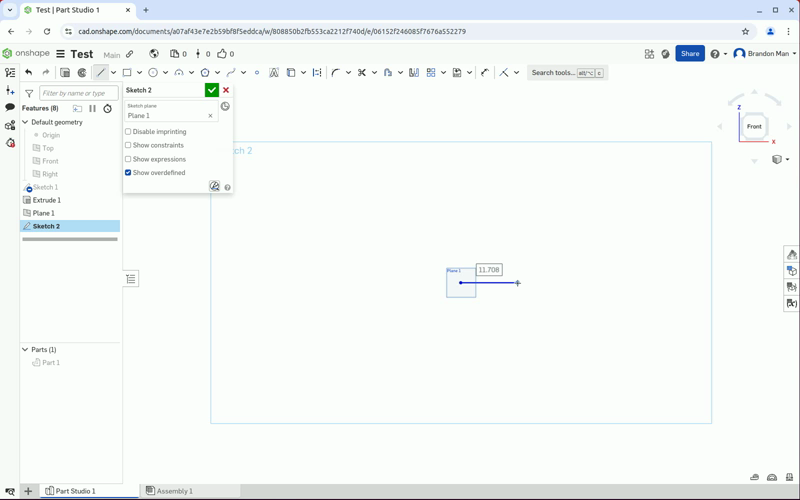
mouse_move(547, 282)
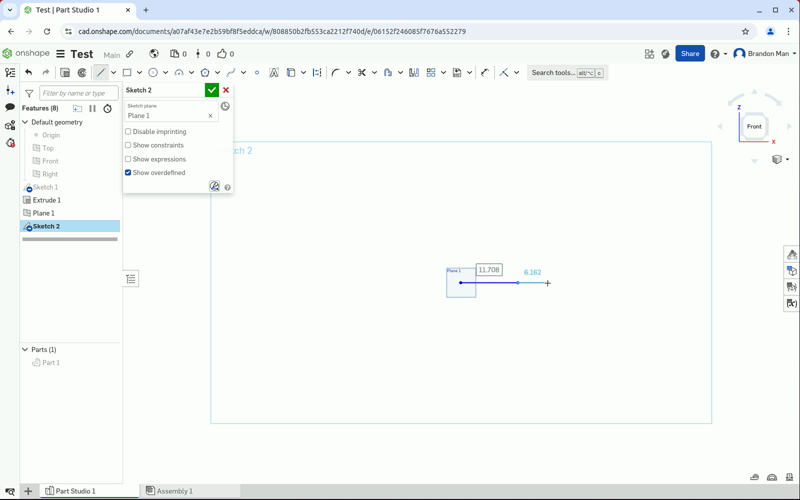
mouse_move(517, 226)
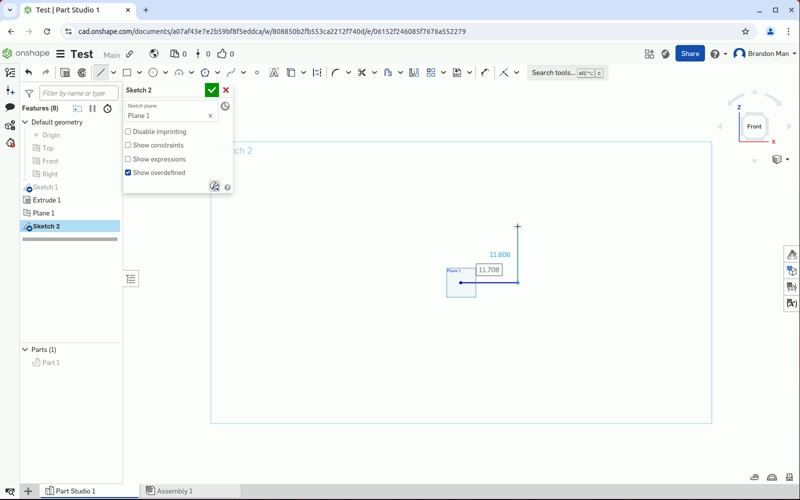
click(517, 226)
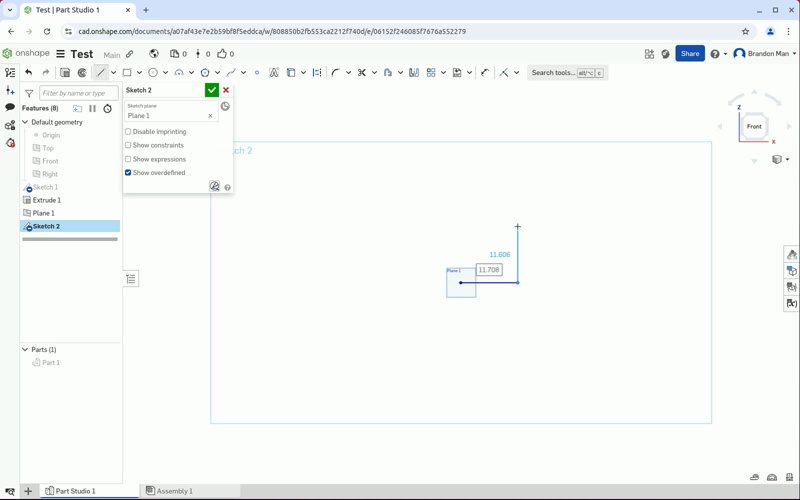
key_up(shift)
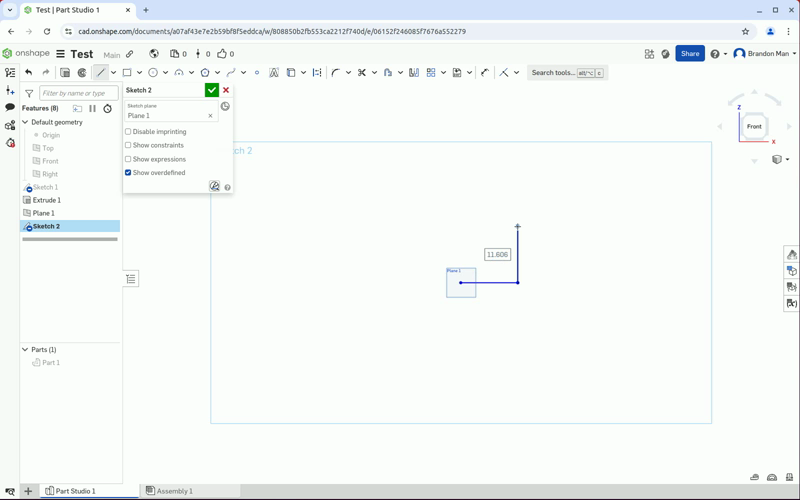
key_down(shift)
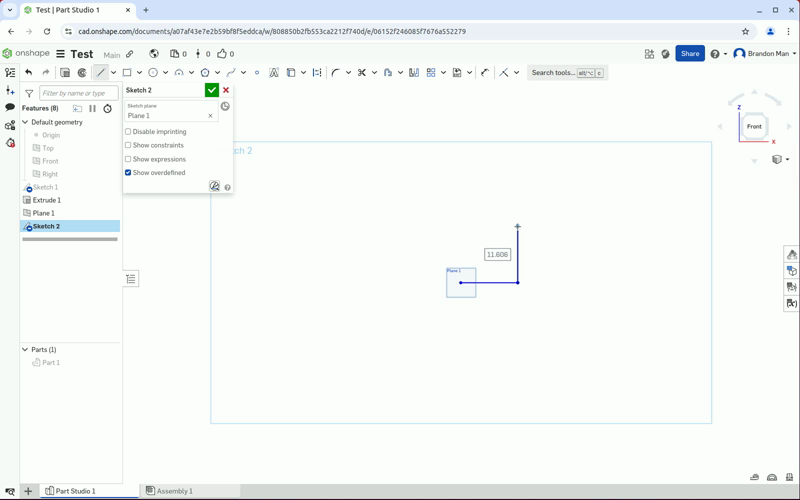
mouse_move(547, 226)
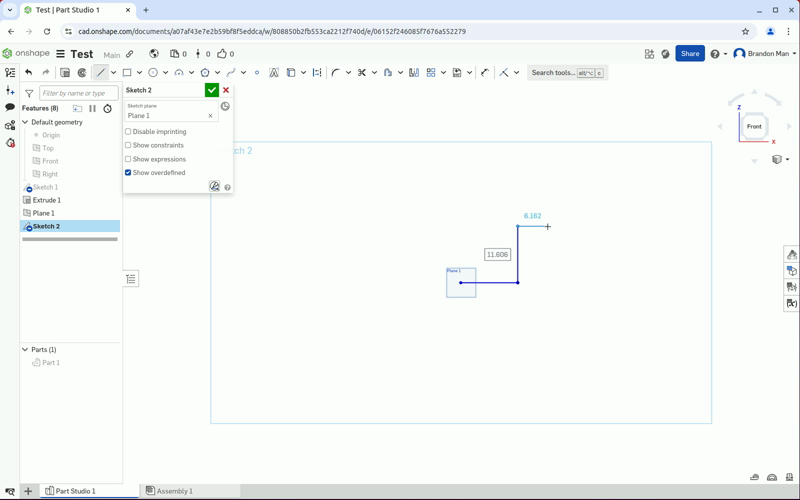
mouse_move(460, 226)
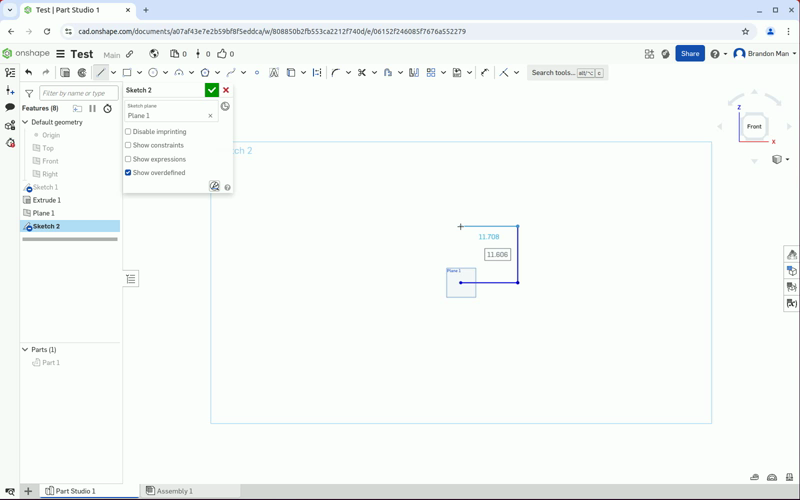
click(460, 226)
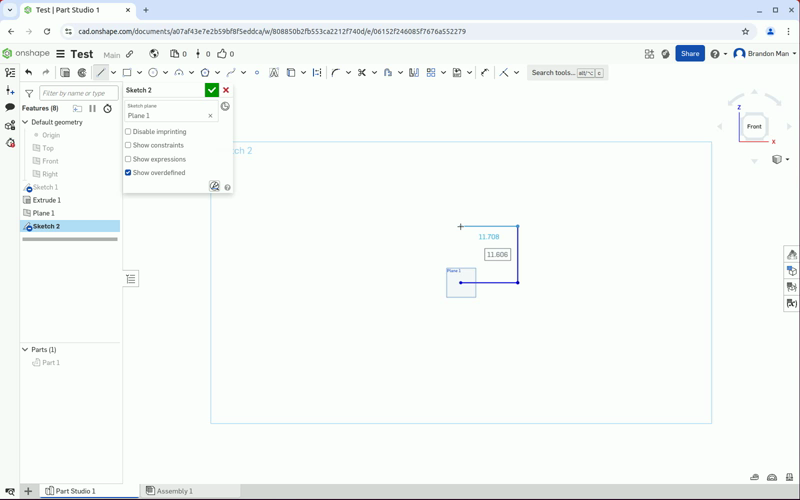
key_up(shift)
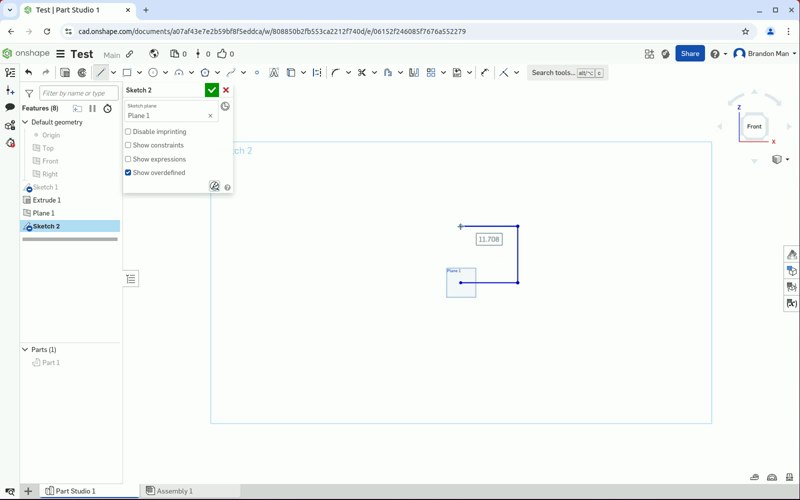
mouse_move(490, 226)
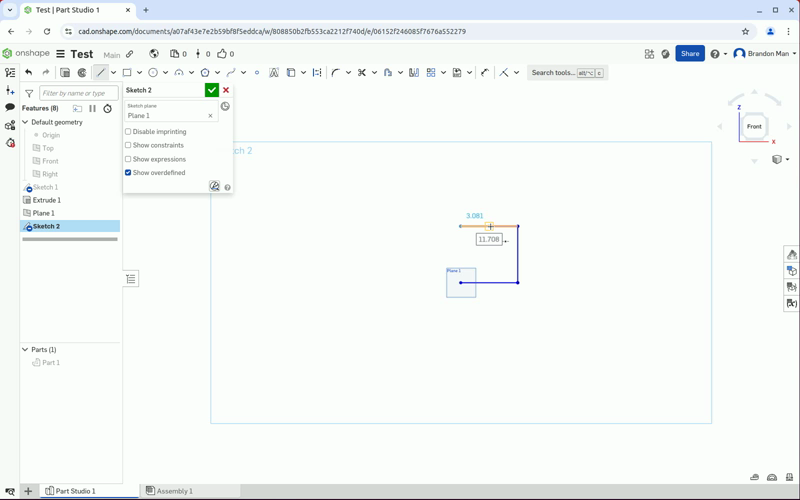
key_down(shift)
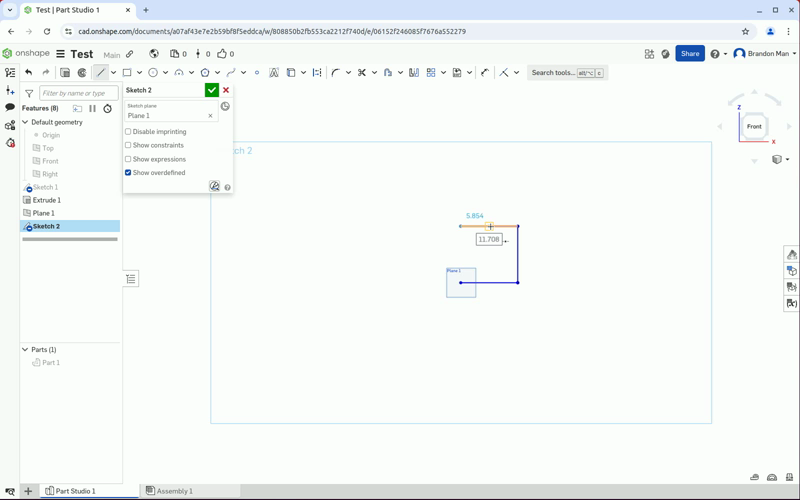
mouse_move(460, 282)
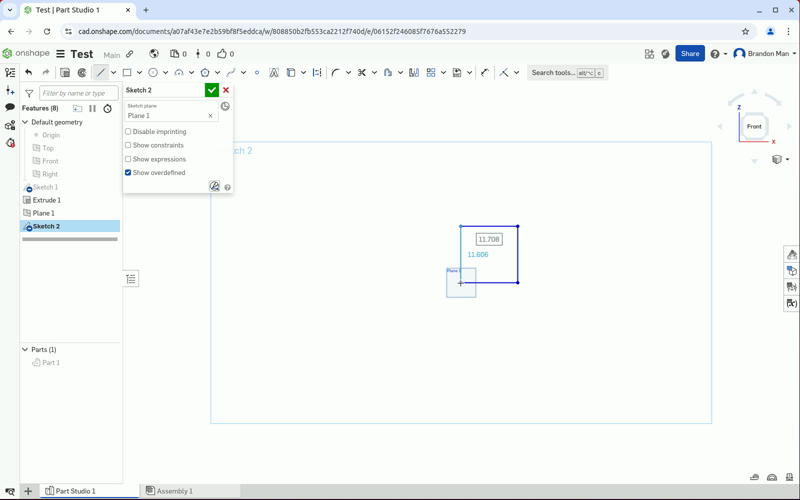
key_up(shift)
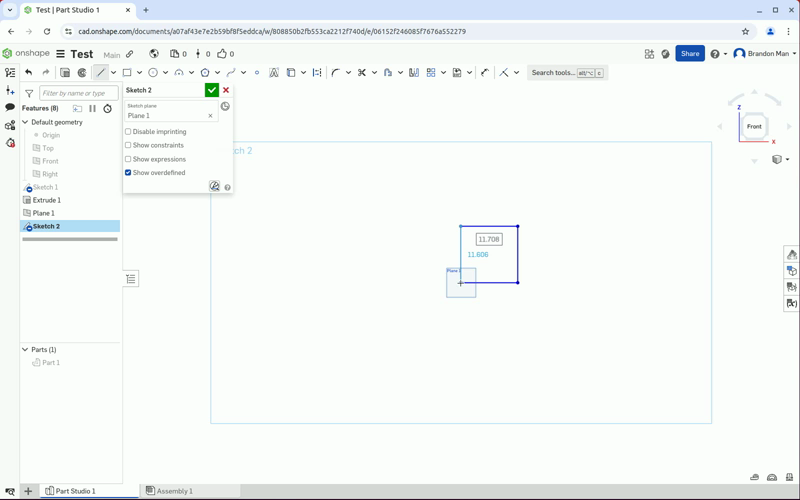
click(460, 282)
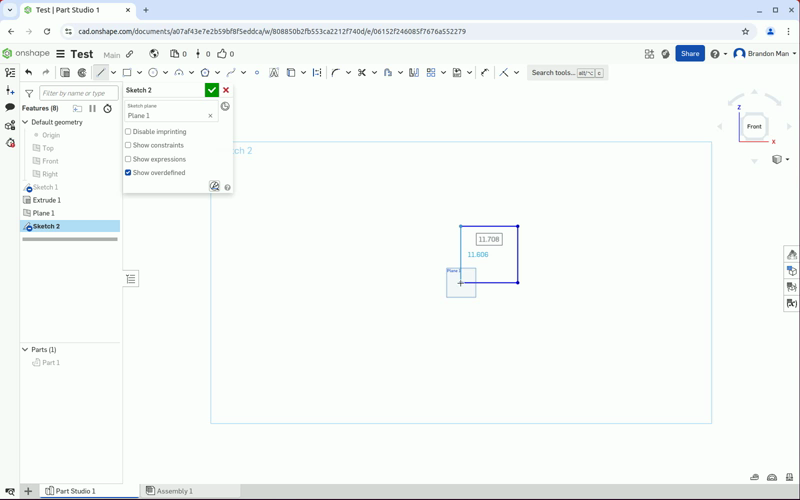
key(esc)
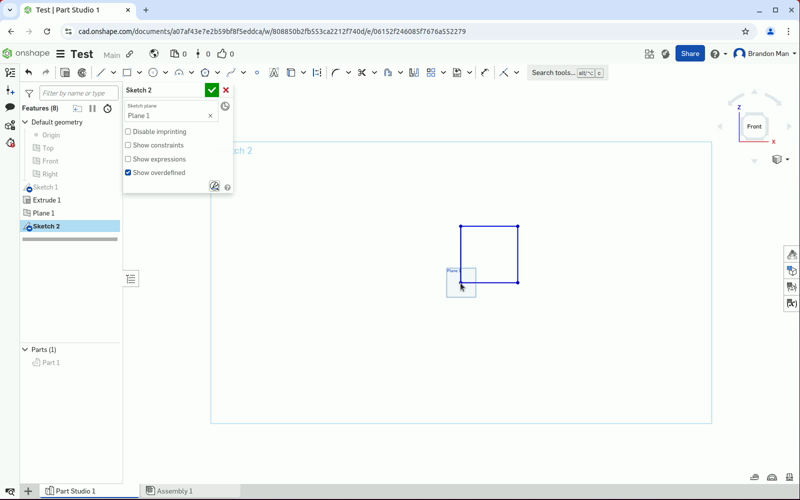
mouse_move(479, 249)
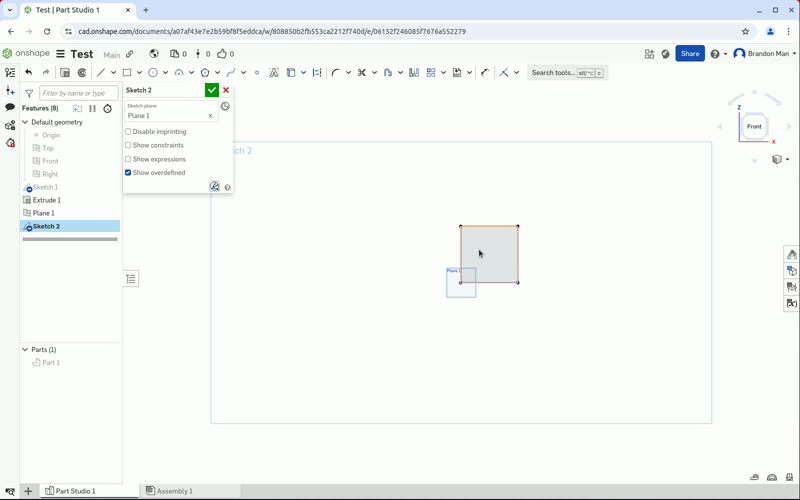
click(479, 249)
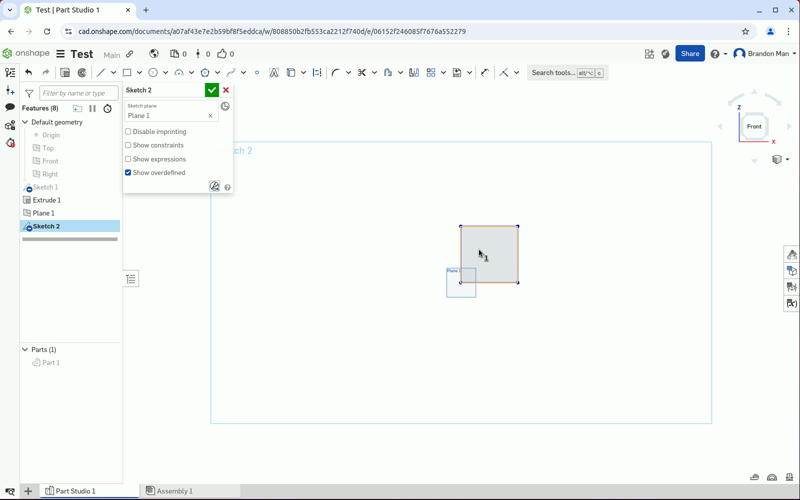
mouse_move(73, 352)
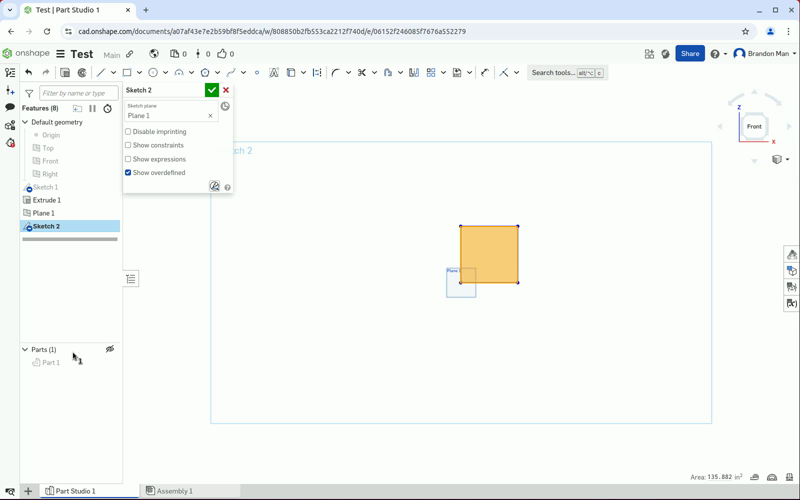
key(shift+y)
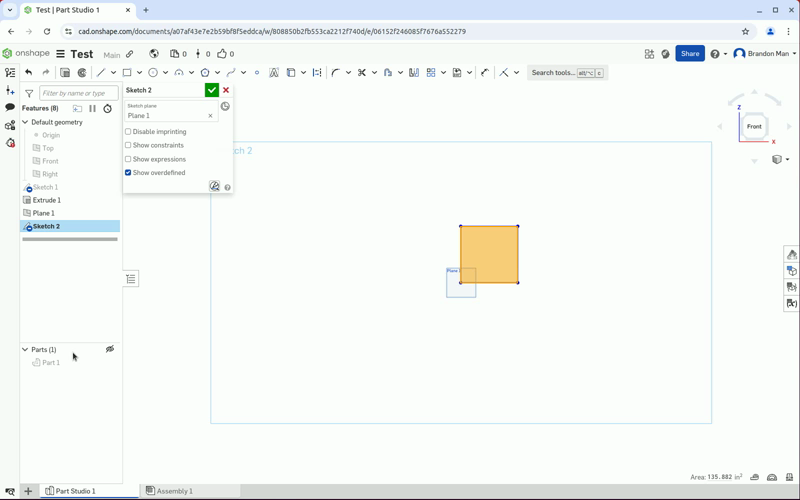
key(shift+e)
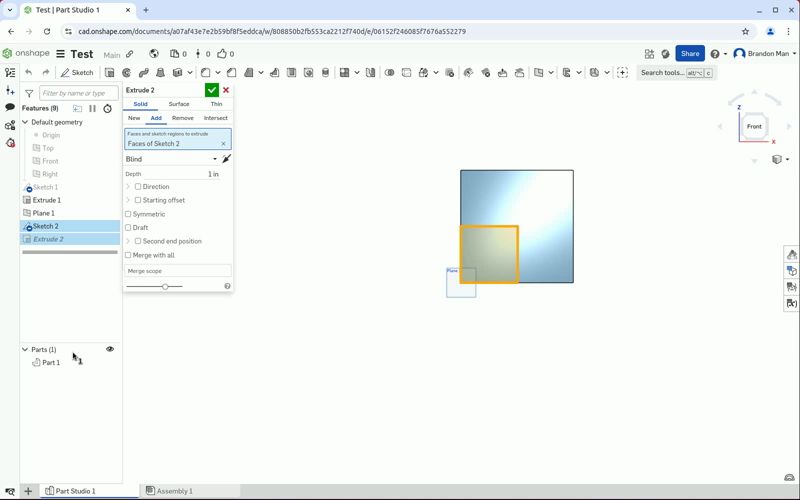
mouse_move(143, 106)
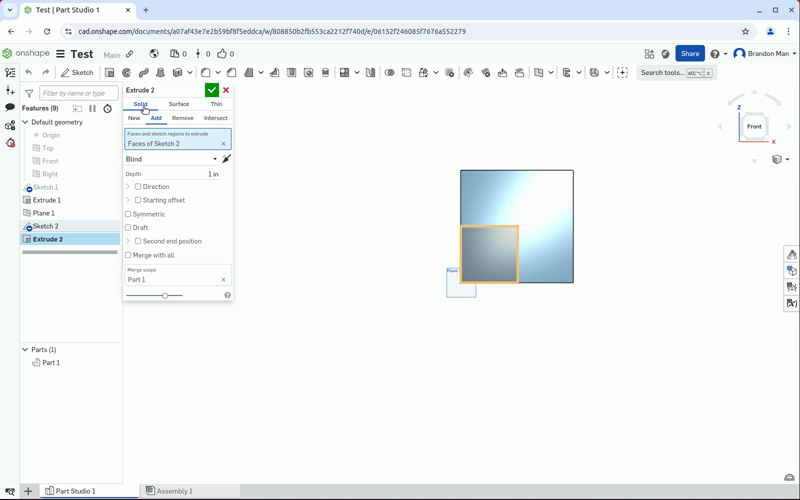
click(143, 106)
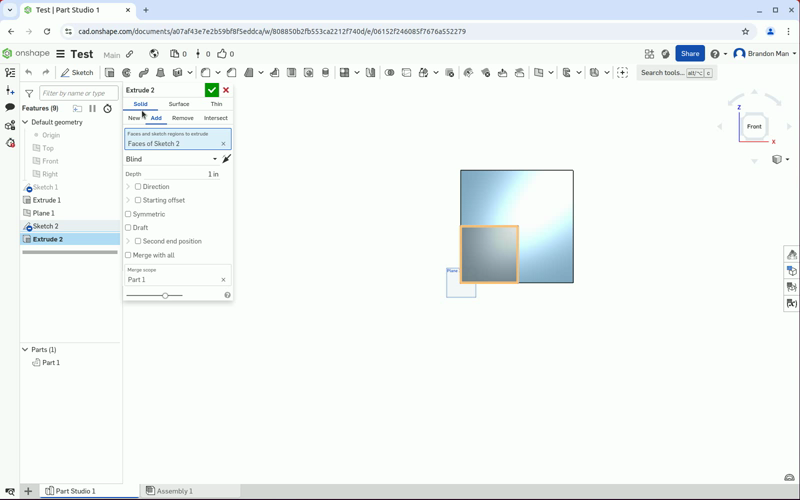
mouse_move(137, 120)
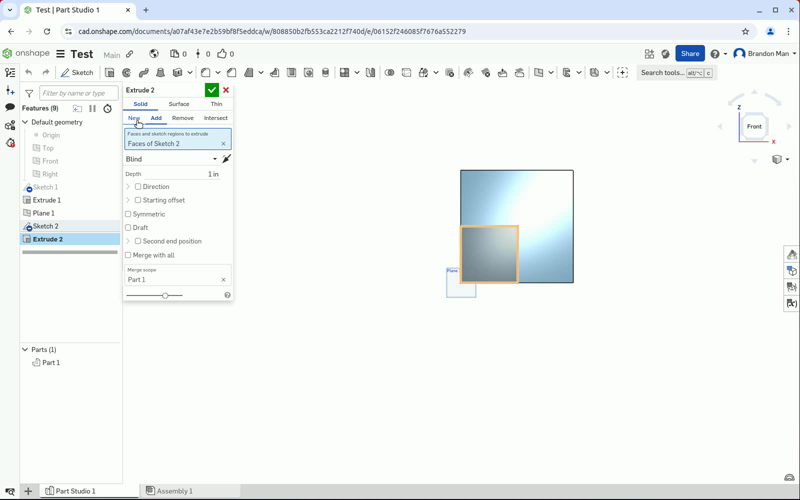
click(137, 120)
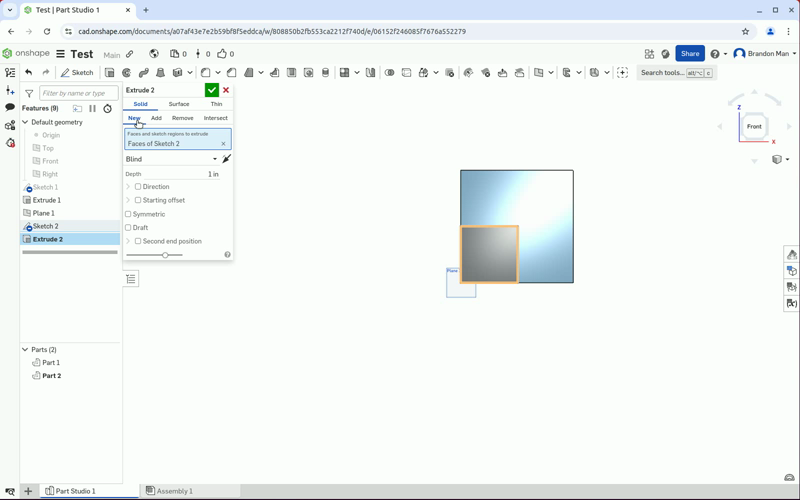
key(tab, 4)
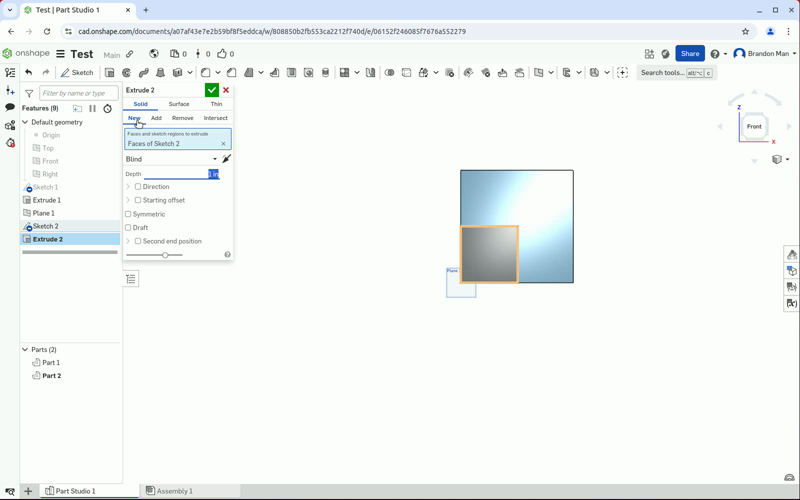
text(11.554)
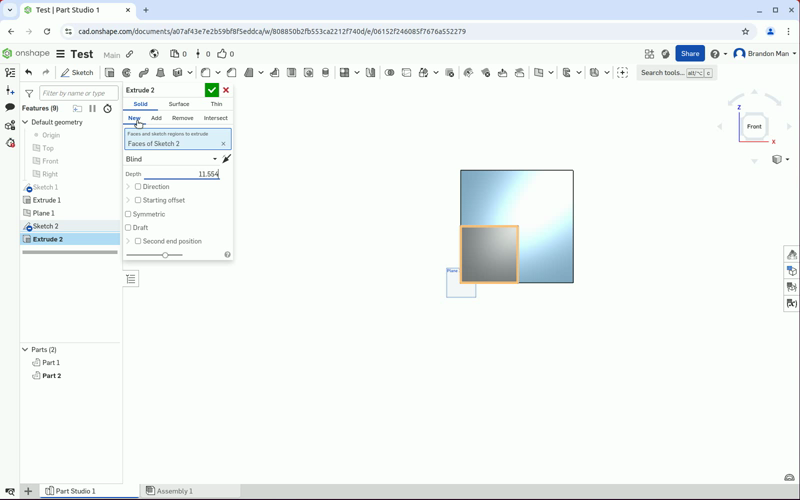
key(enter)
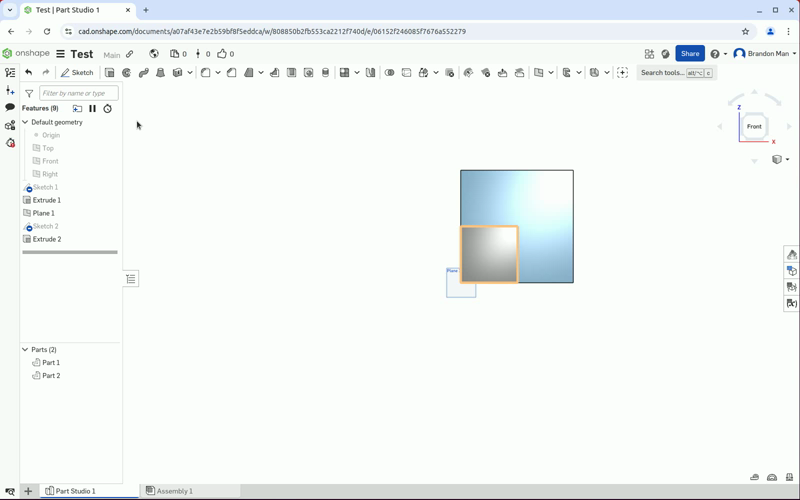
key(shift+h)
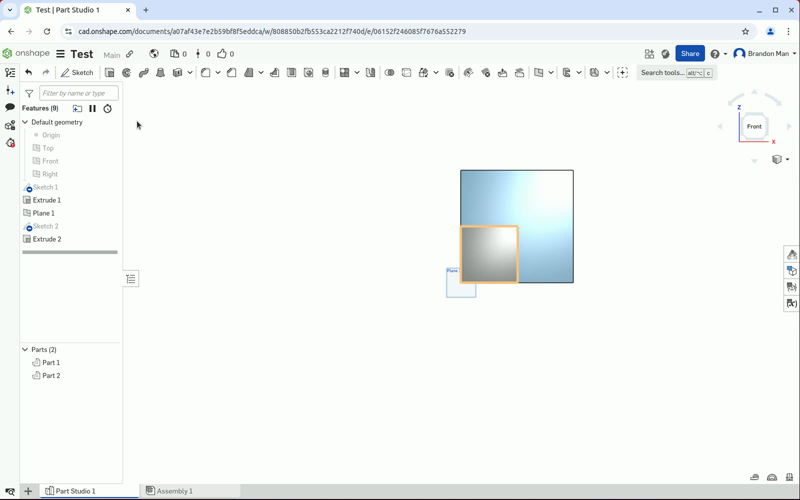
key(shift+h)
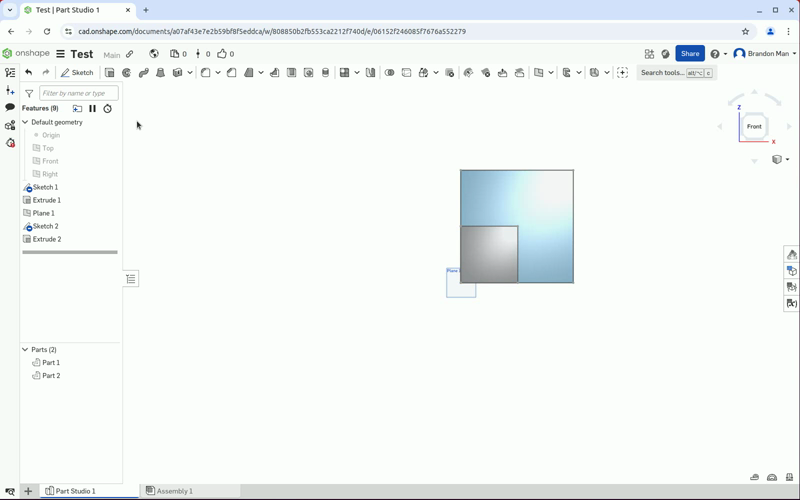
key(shift+7)
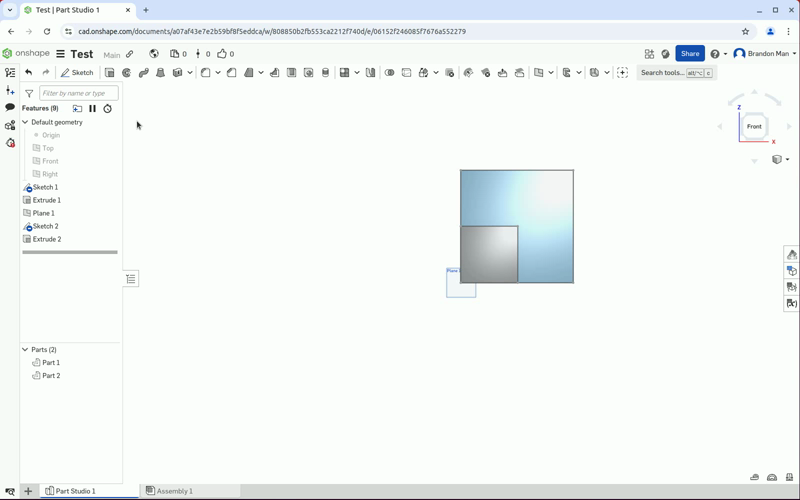
key(left, 2)
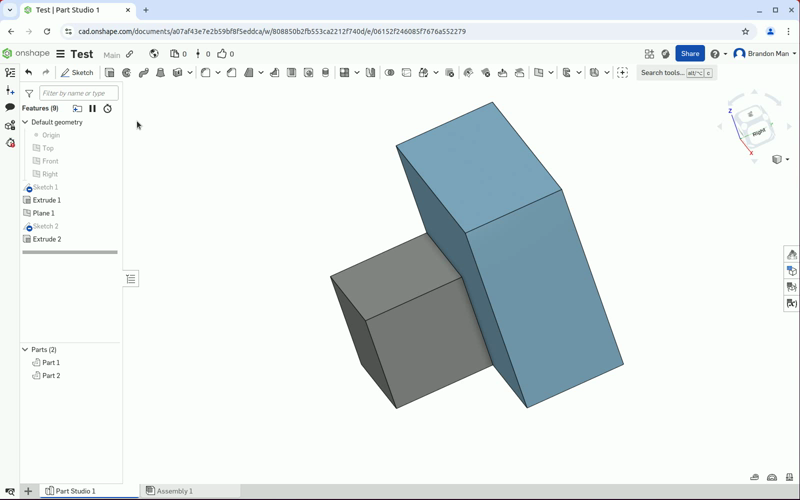
key(down, 2)
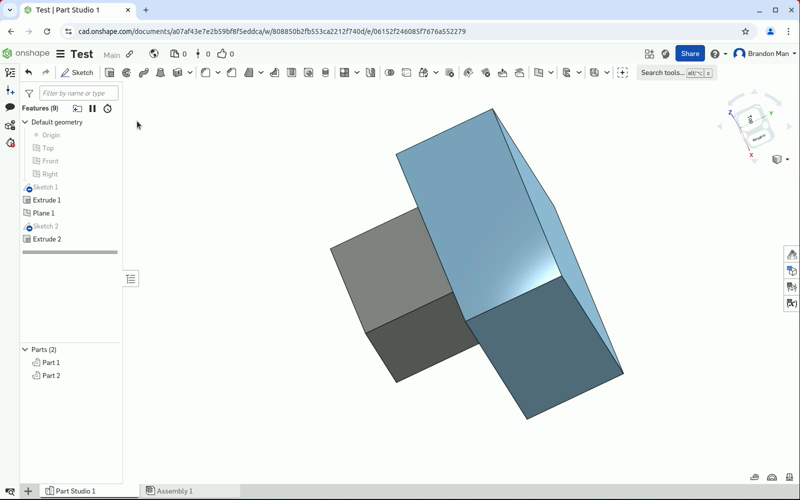
key(up, 2)
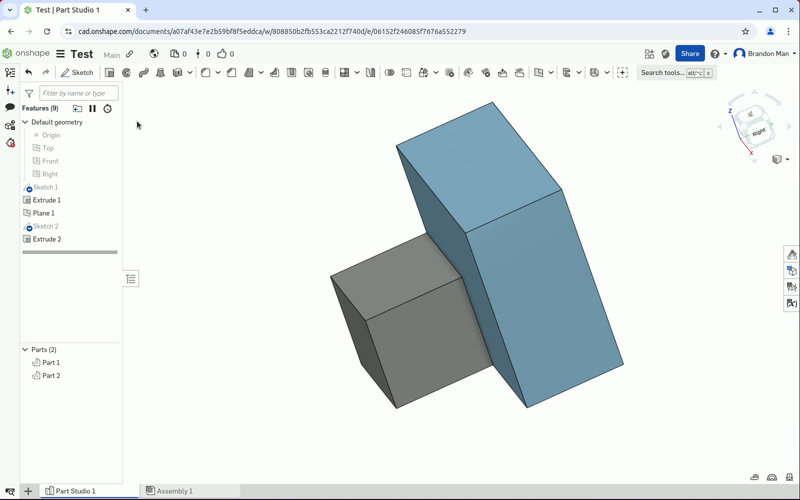
key(right, 2)
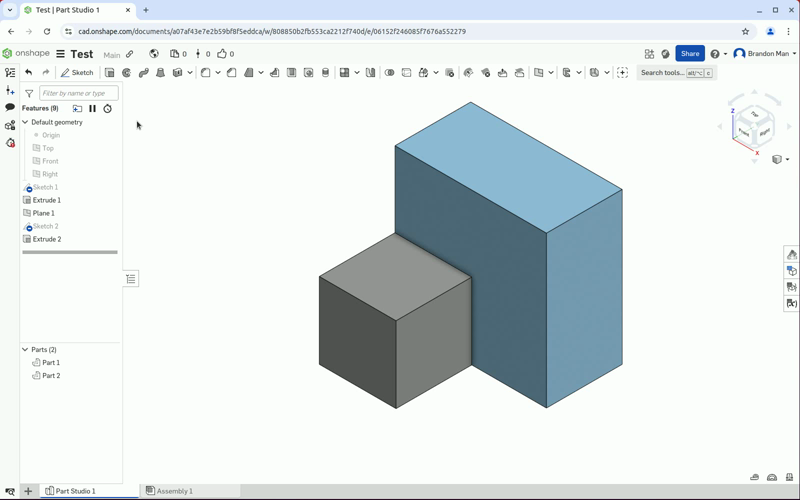
mouse_move(73, 189)
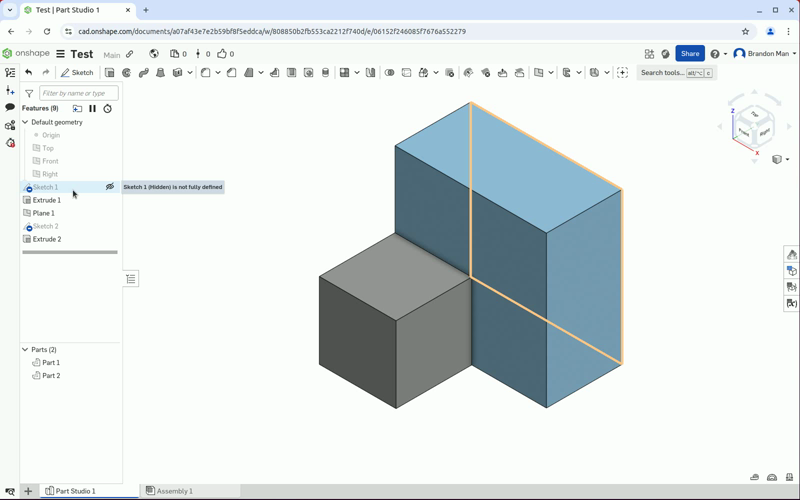
click(73, 189)